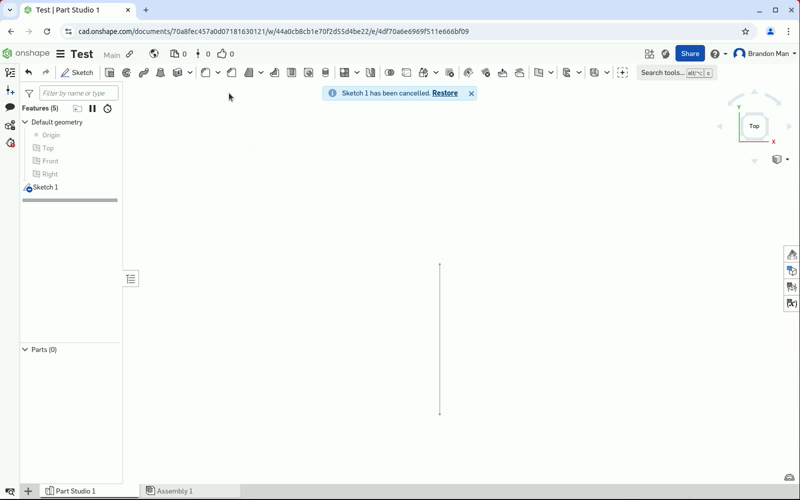
key(shift+h)
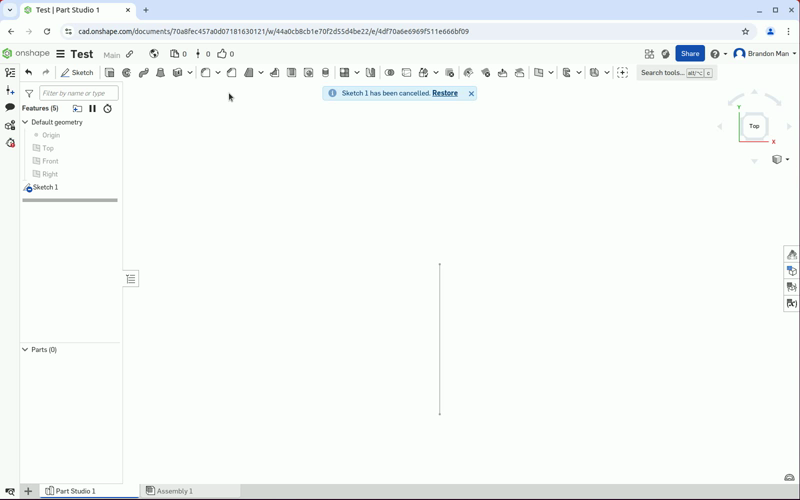
key(shift+s)
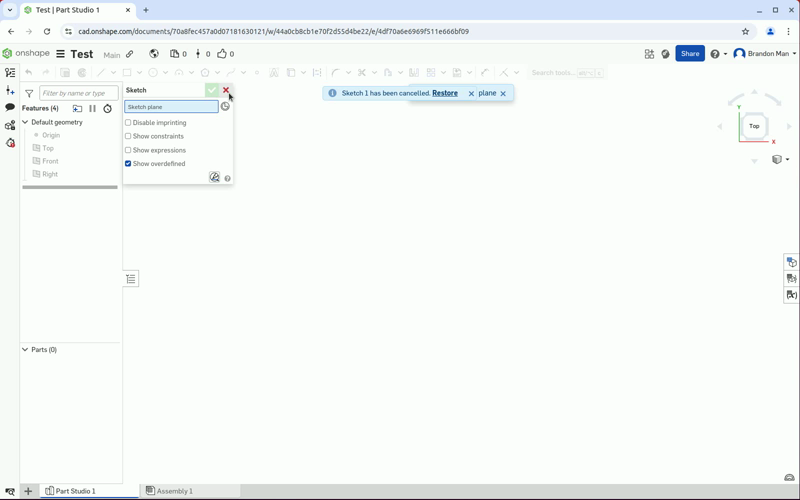
mouse_move(73, 150)
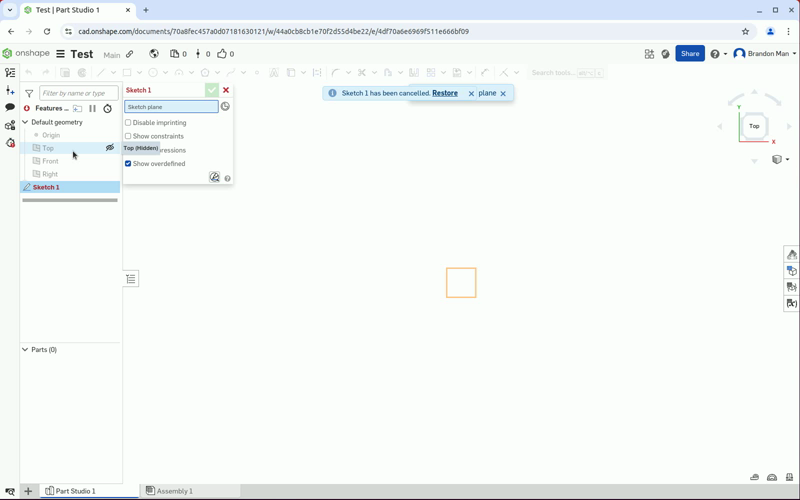
click(73, 150)
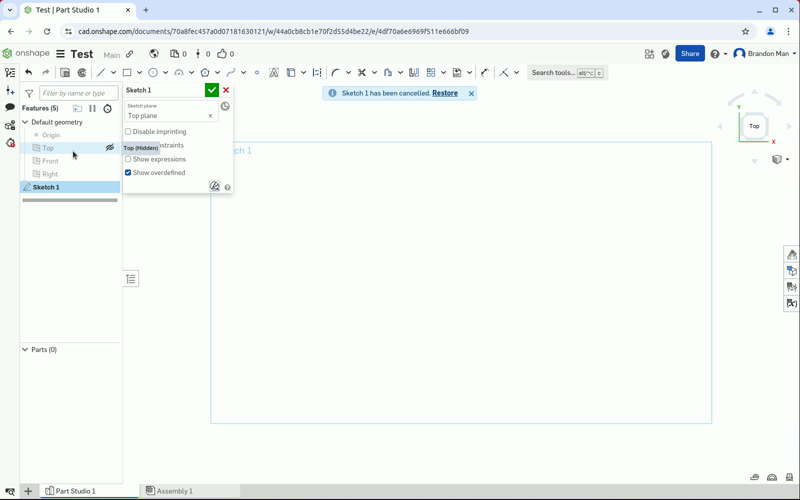
mouse_move(73, 352)
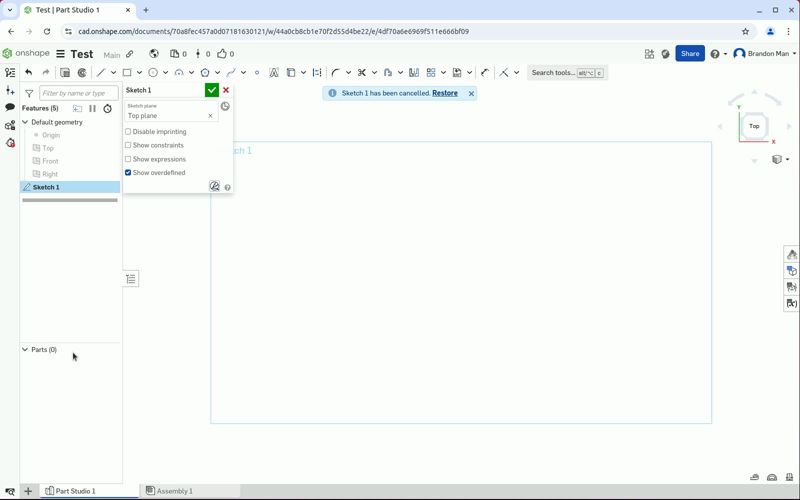
key(y)
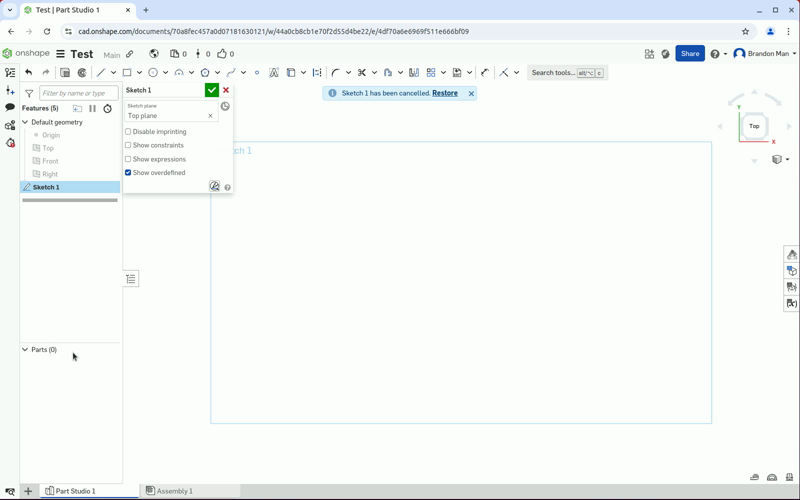
key(l)
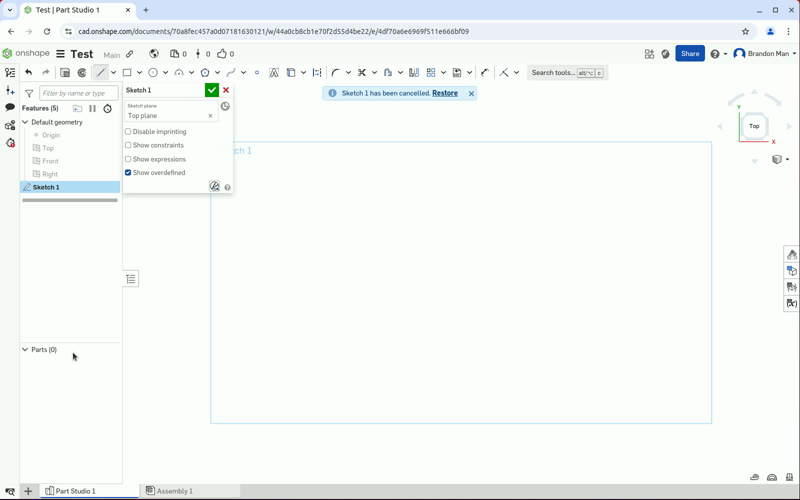
key_down(shift)
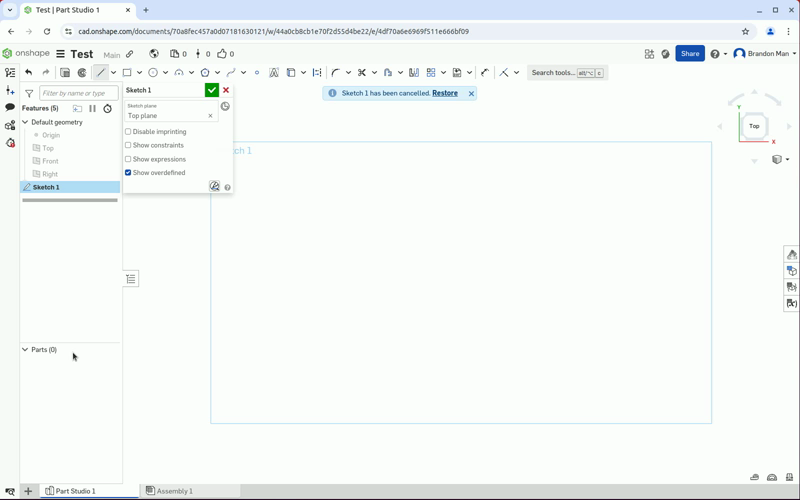
mouse_move(447, 297)
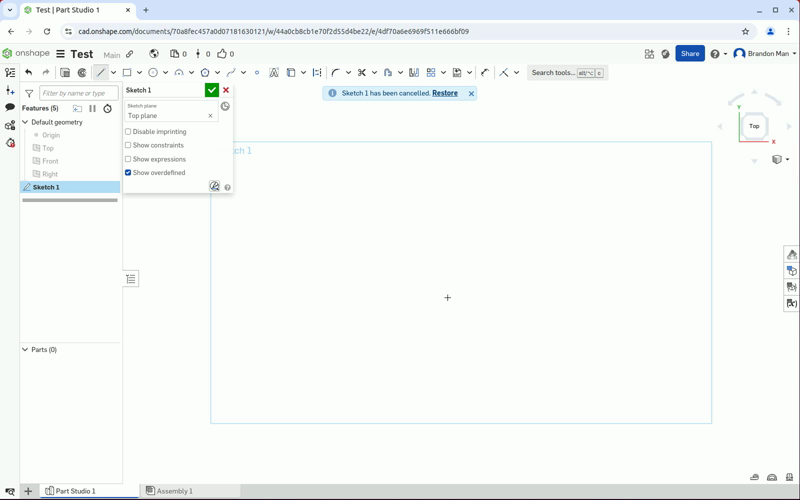
click(447, 297)
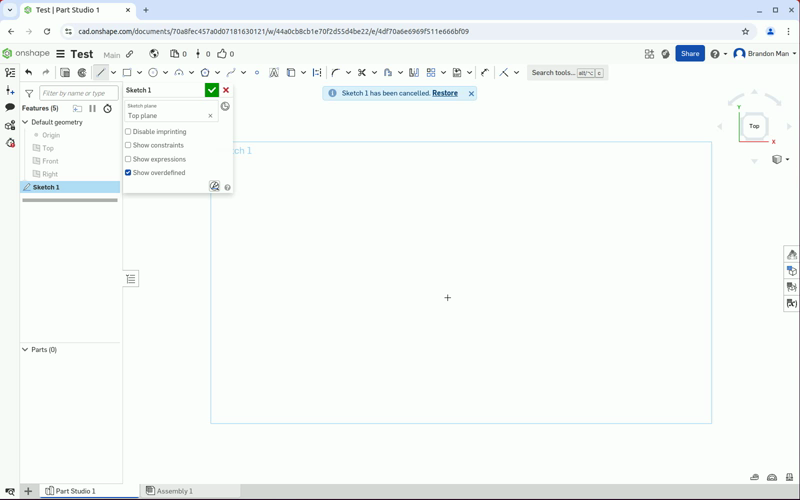
key_up(shift)
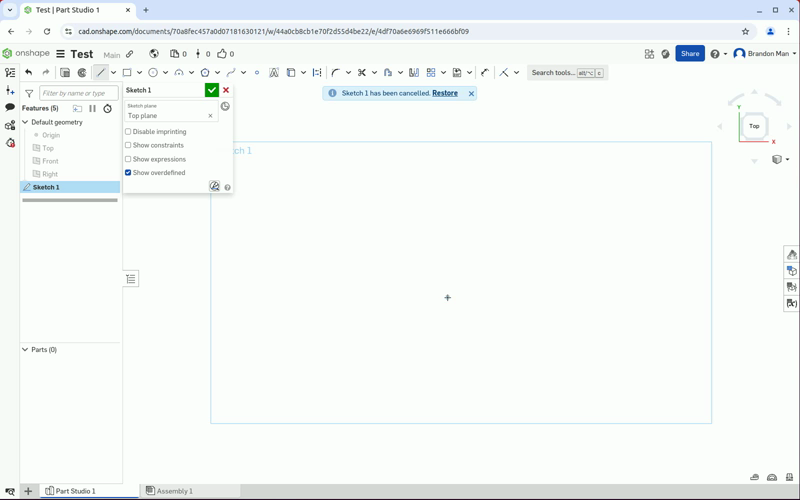
key_down(shift)
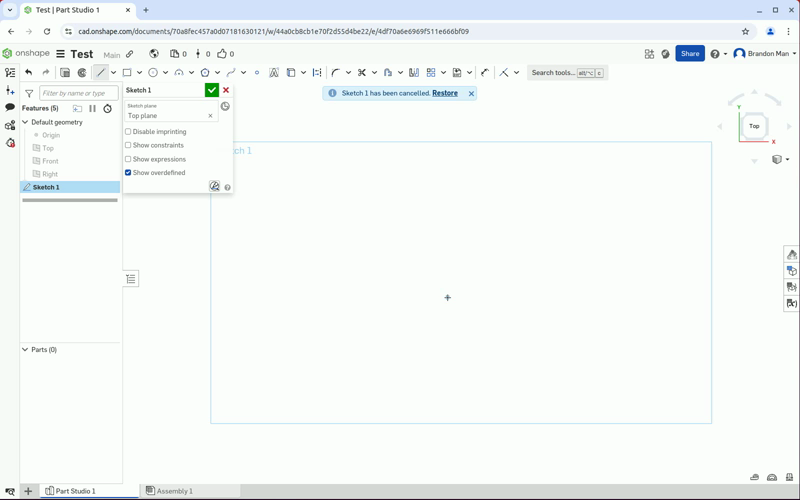
mouse_move(477, 297)
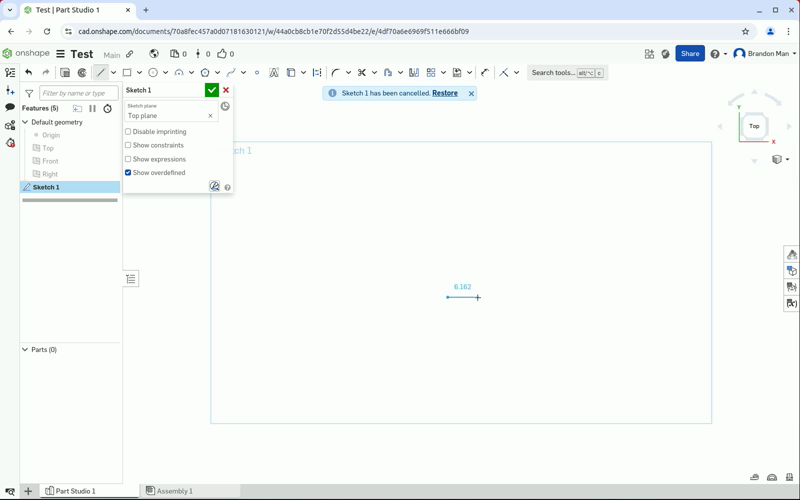
mouse_move(474, 297)
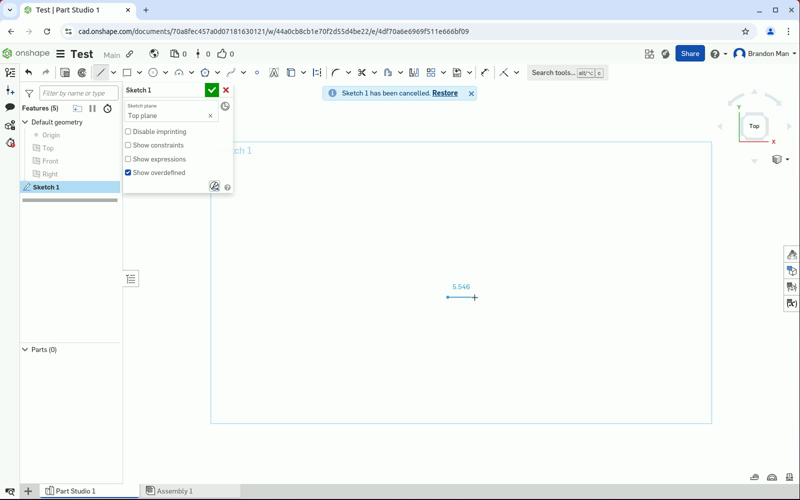
click(474, 297)
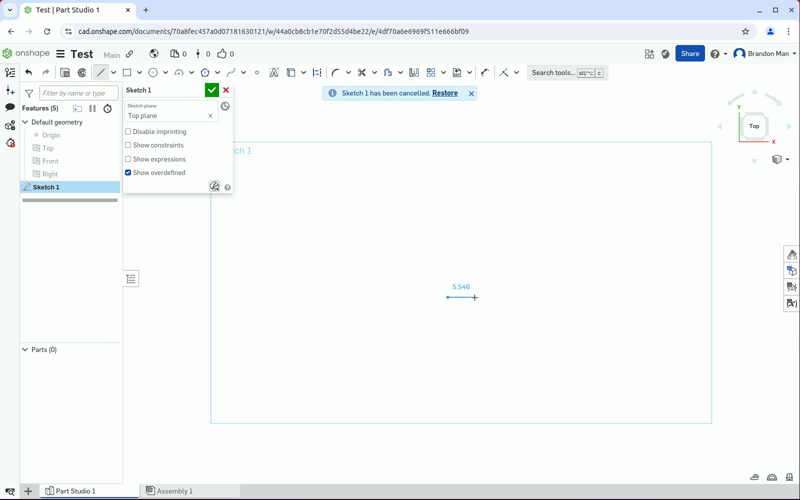
key_up(shift)
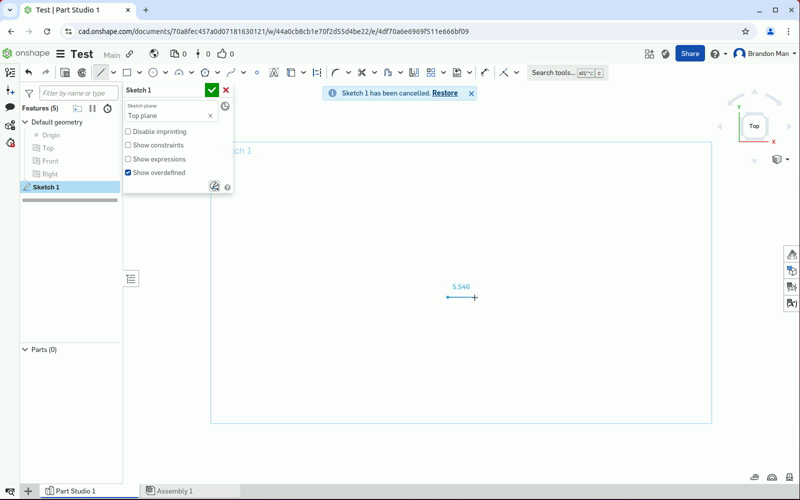
key_down(shift)
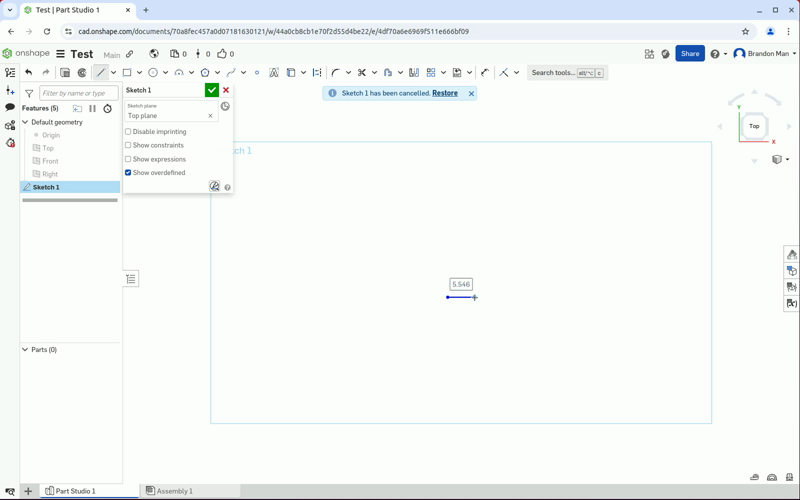
mouse_move(504, 297)
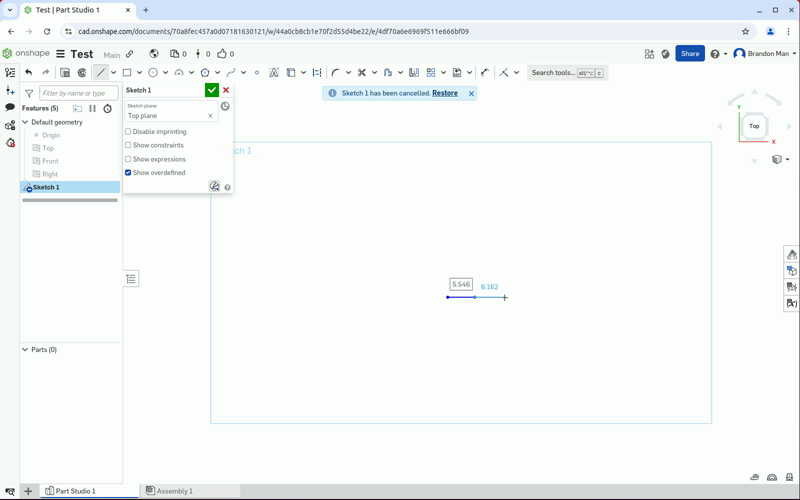
mouse_move(474, 269)
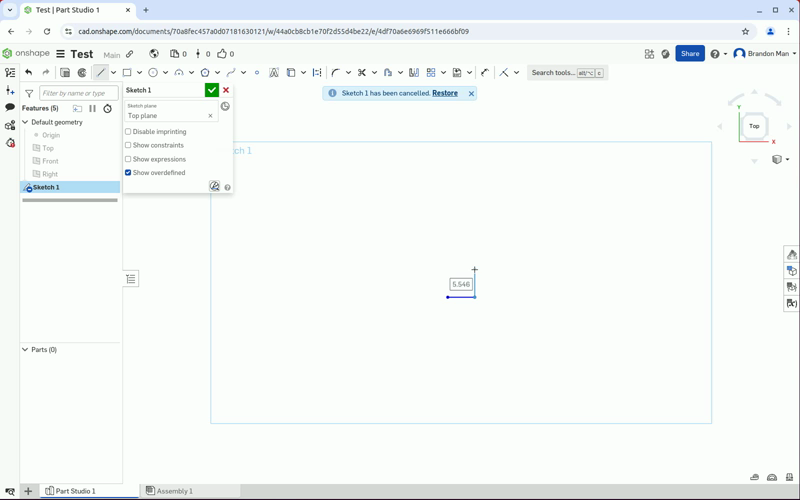
click(474, 269)
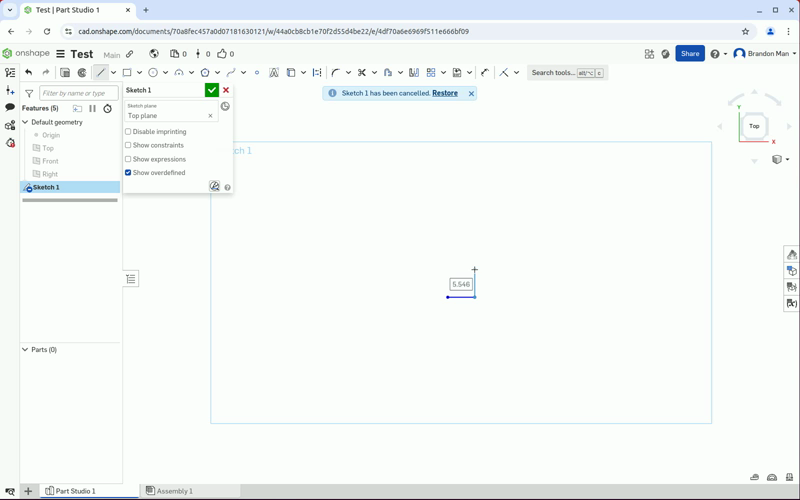
key_up(shift)
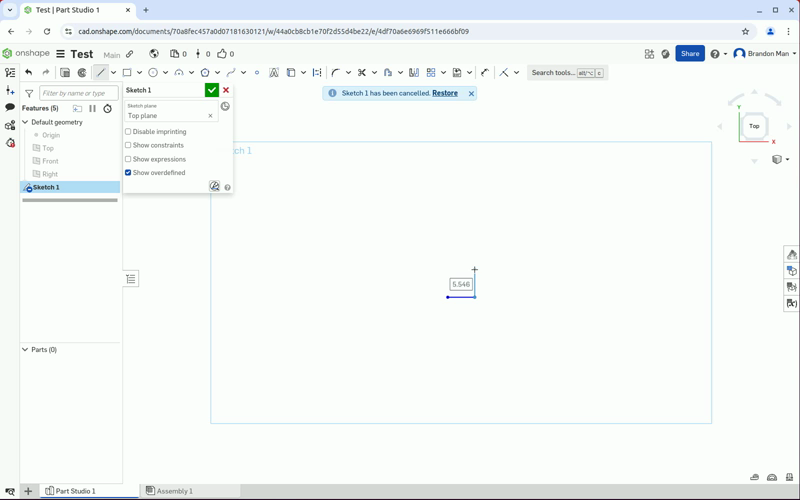
key_down(shift)
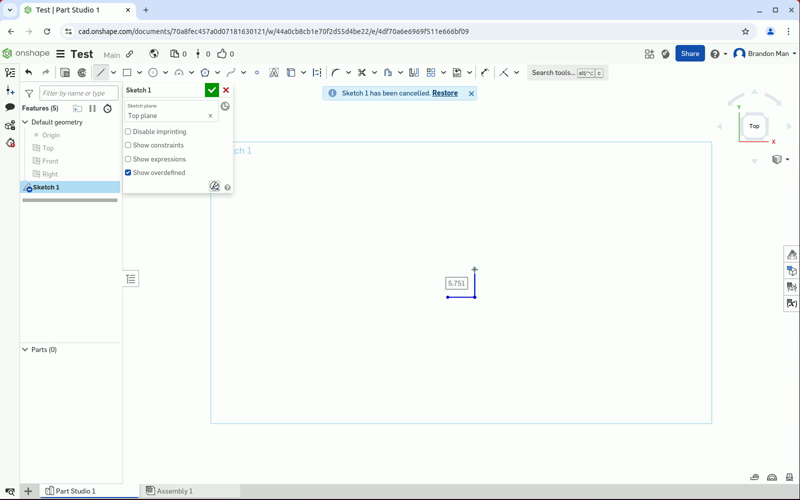
mouse_move(504, 269)
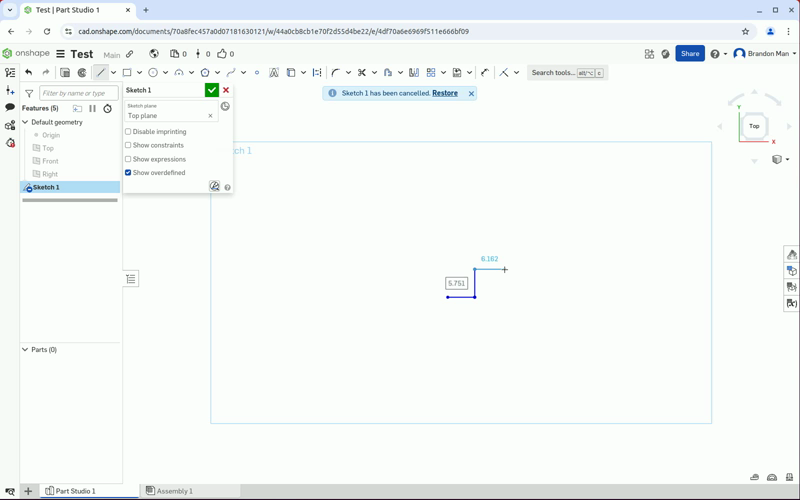
mouse_move(447, 269)
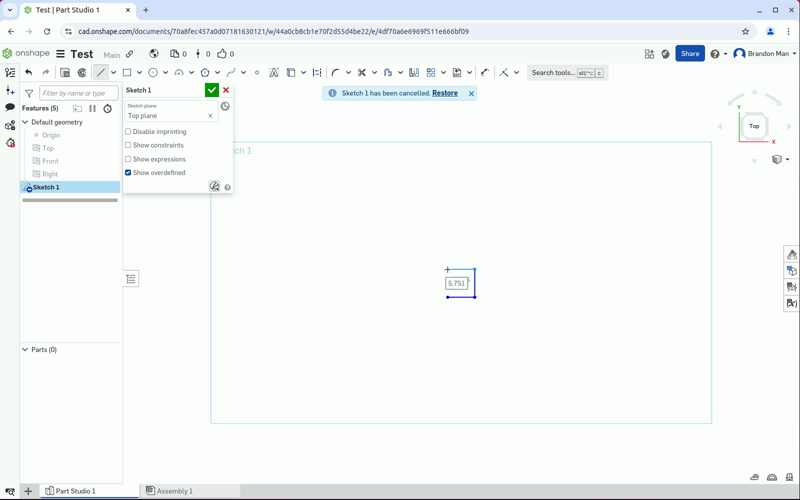
click(447, 269)
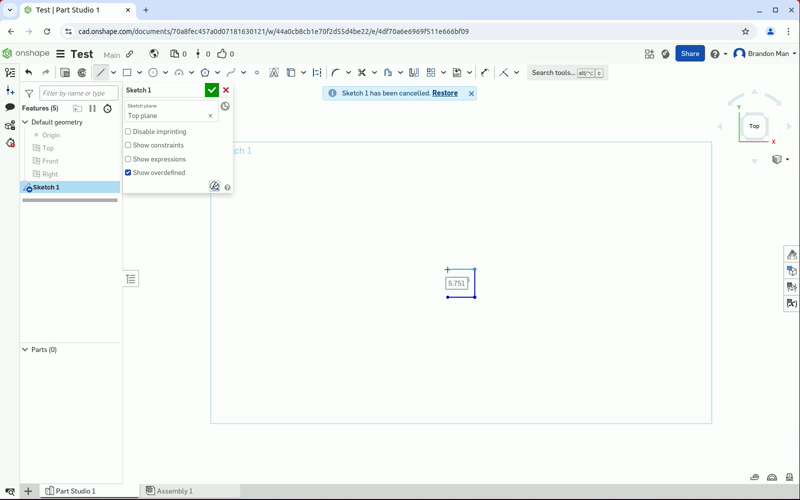
key_up(shift)
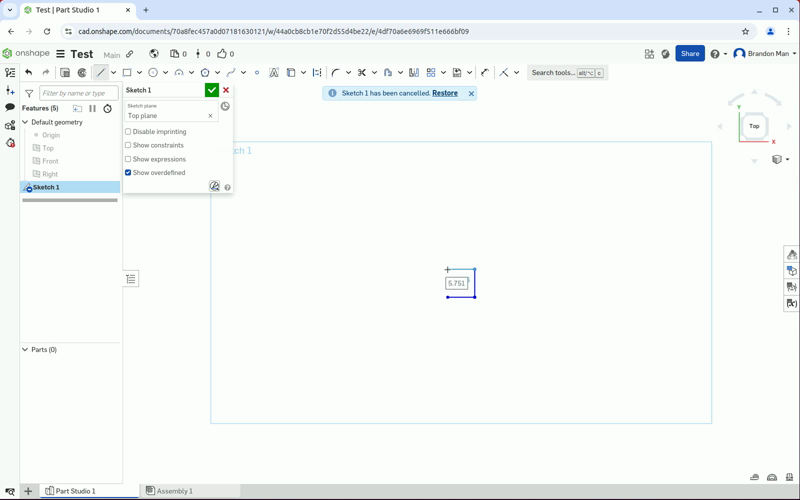
mouse_move(477, 269)
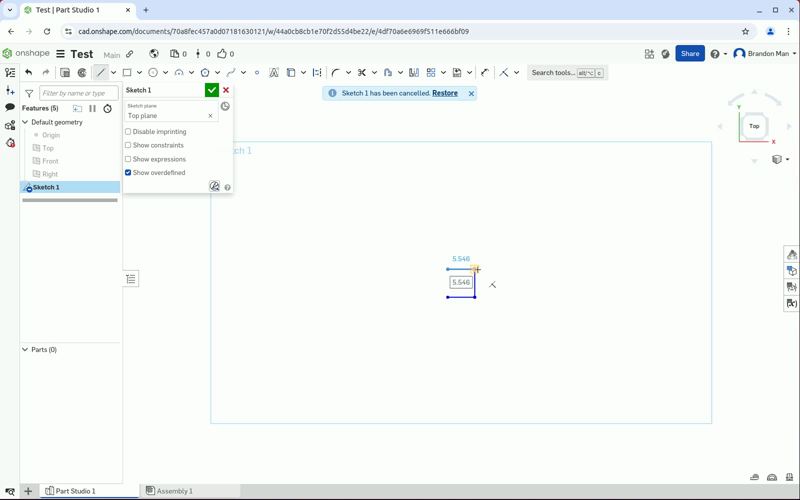
key_down(shift)
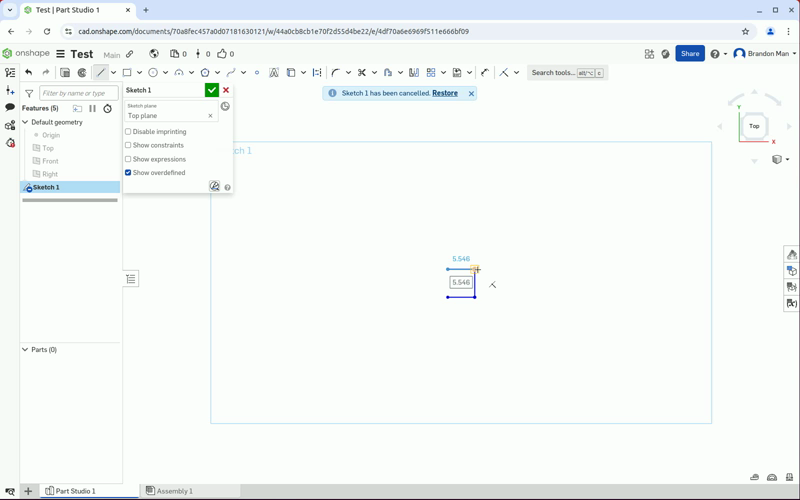
mouse_move(447, 297)
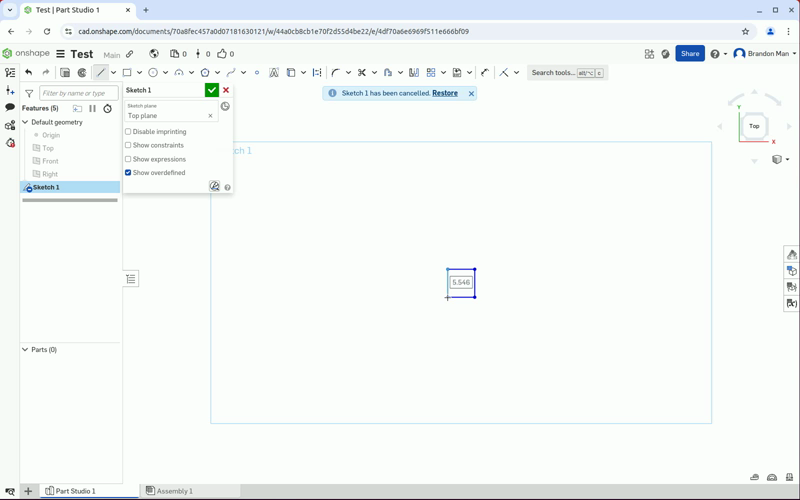
key_up(shift)
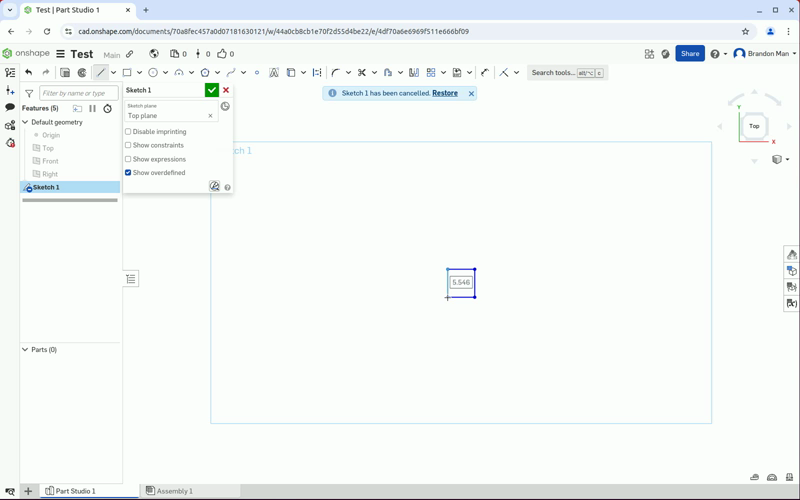
click(447, 297)
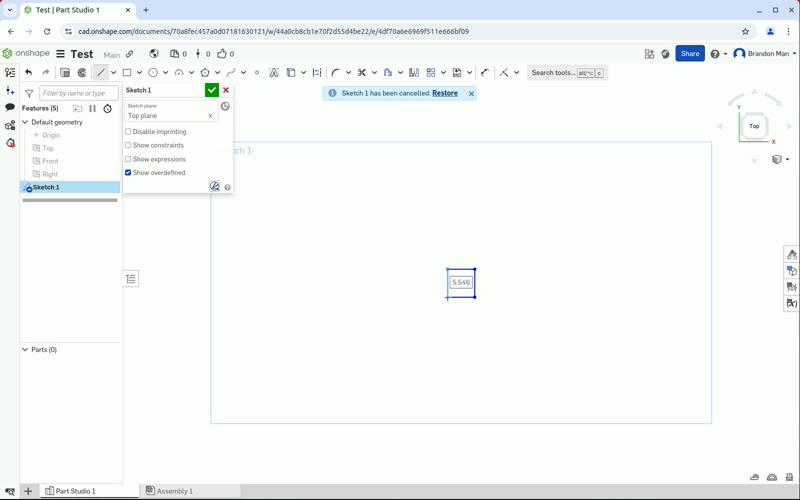
key(esc)
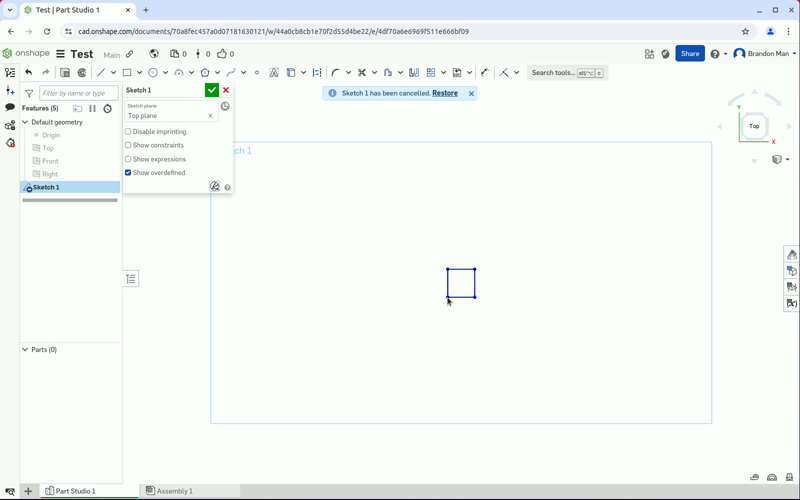
mouse_move(460, 294)
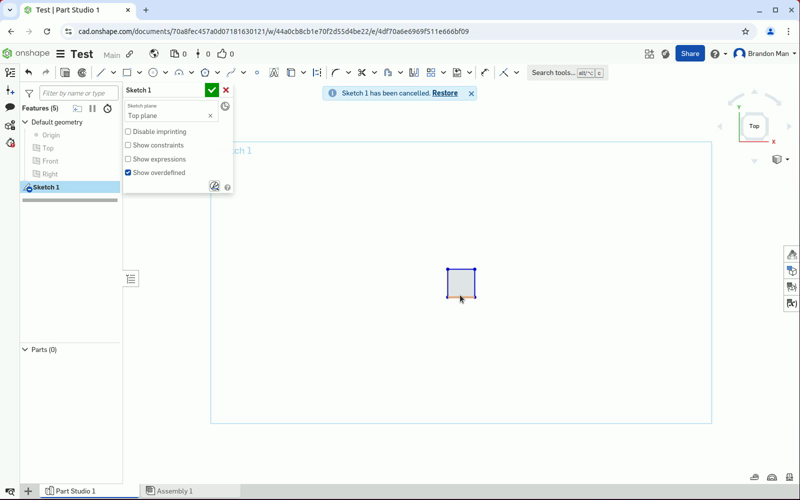
scroll(6)
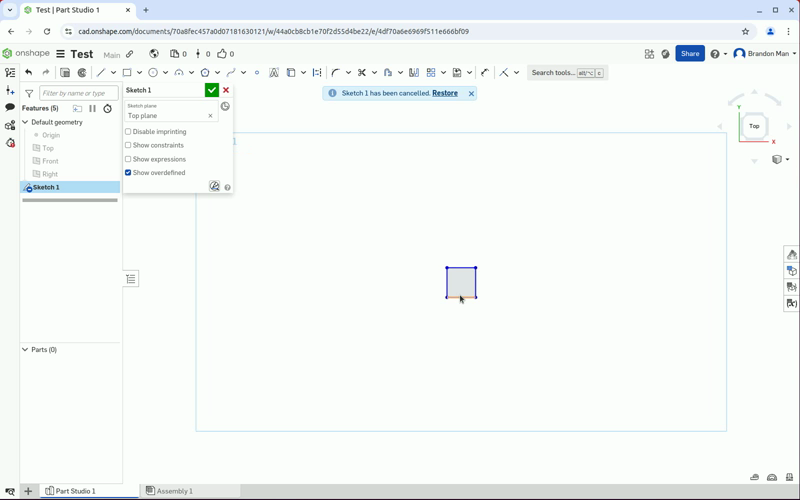
scroll(6)
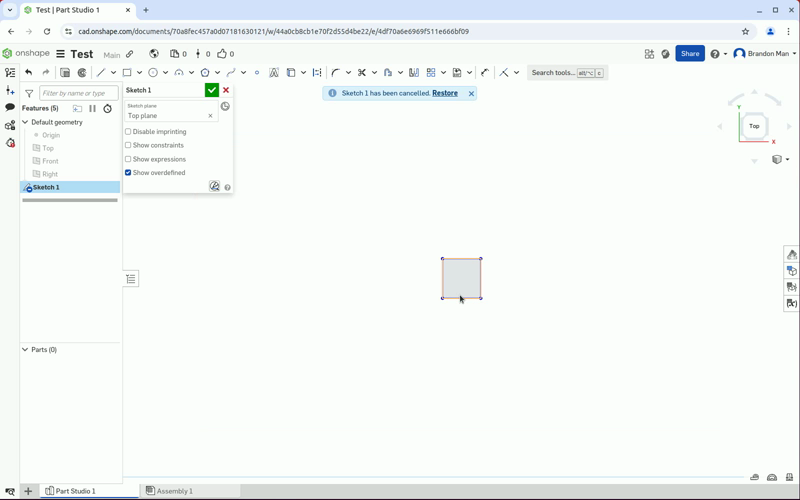
scroll(6)
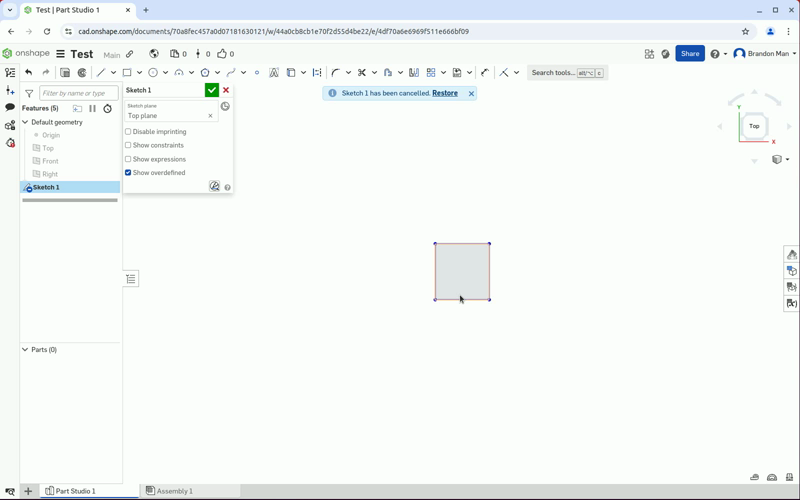
scroll(6)
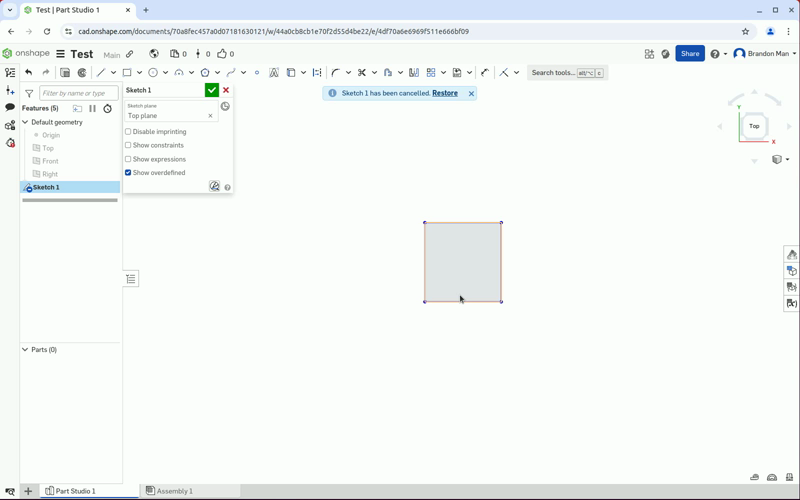
scroll(6)
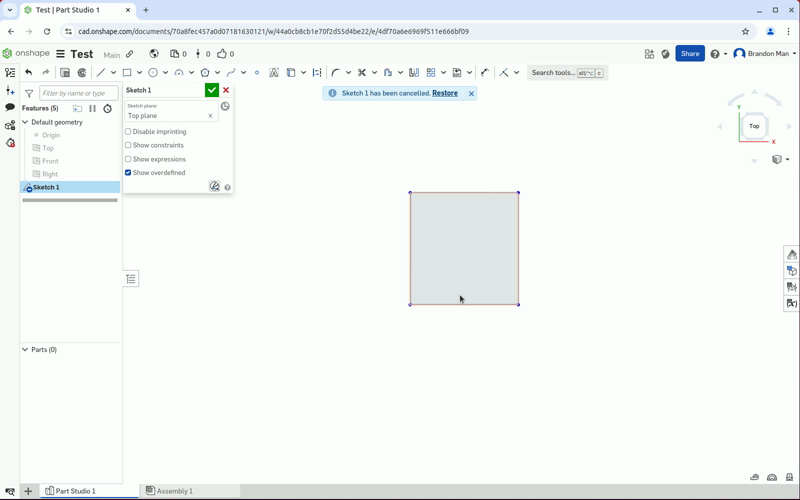
scroll(6)
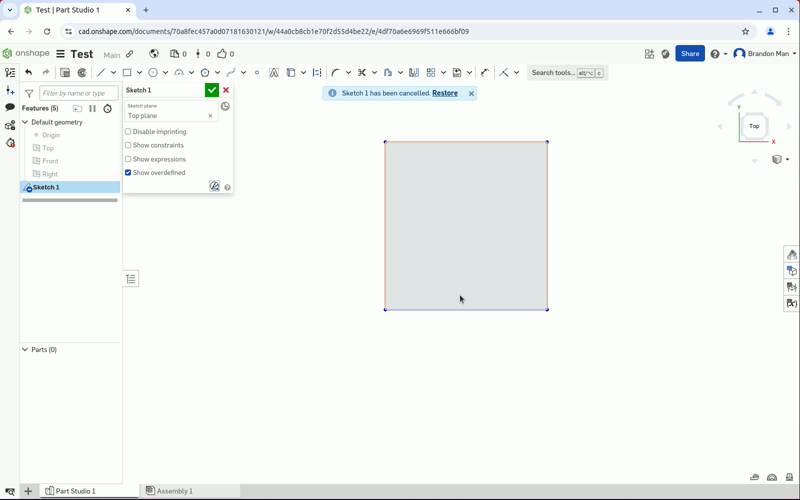
scroll(6)
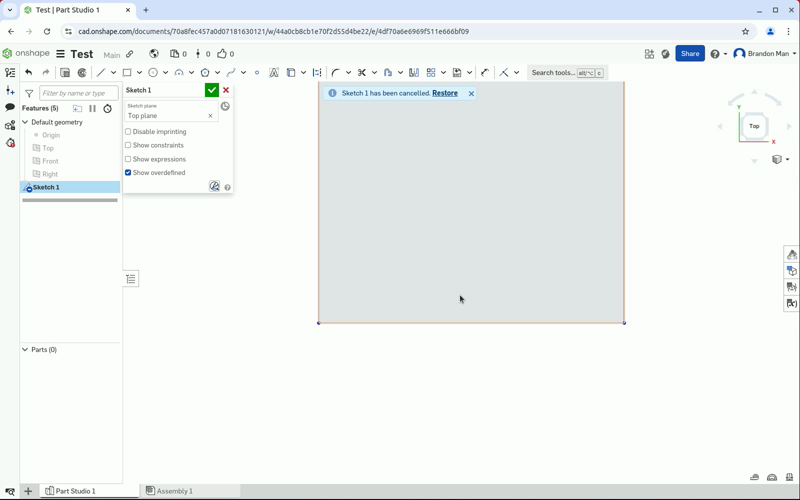
click(460, 294)
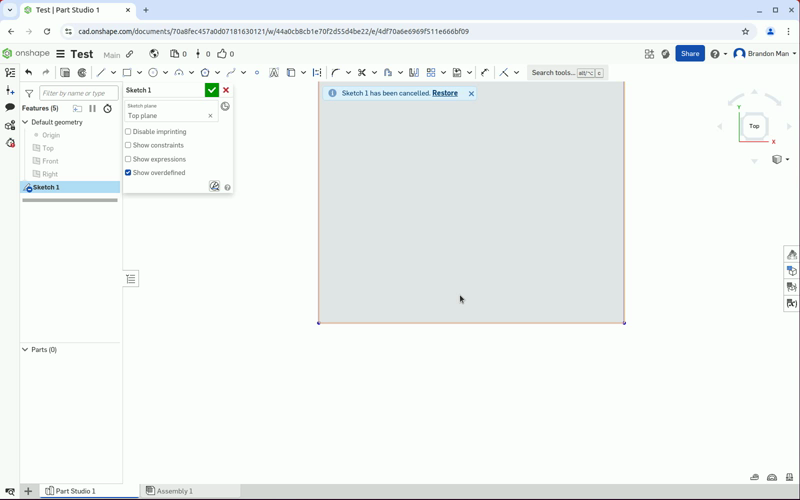
scroll(-6)
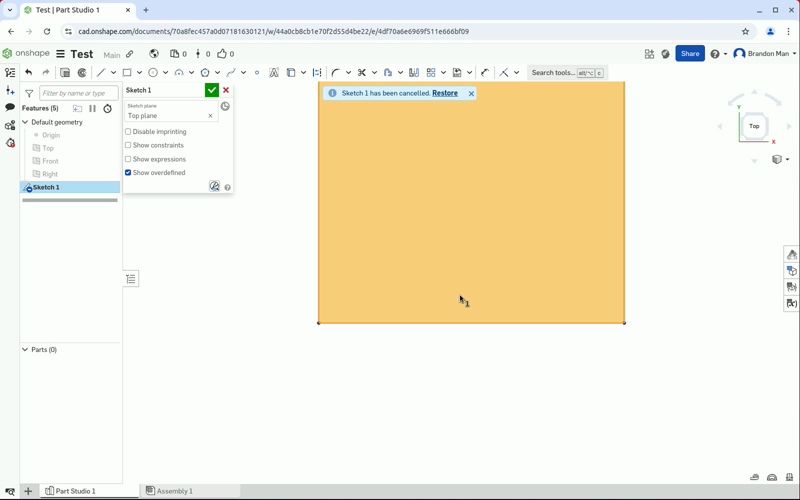
scroll(-6)
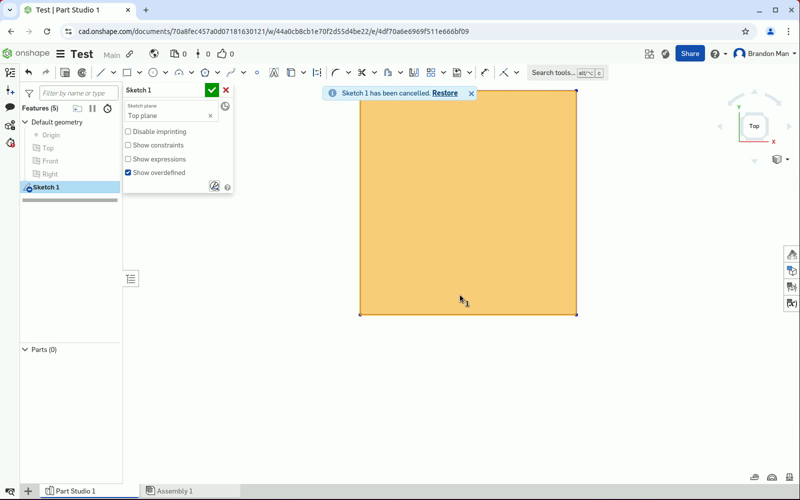
scroll(-6)
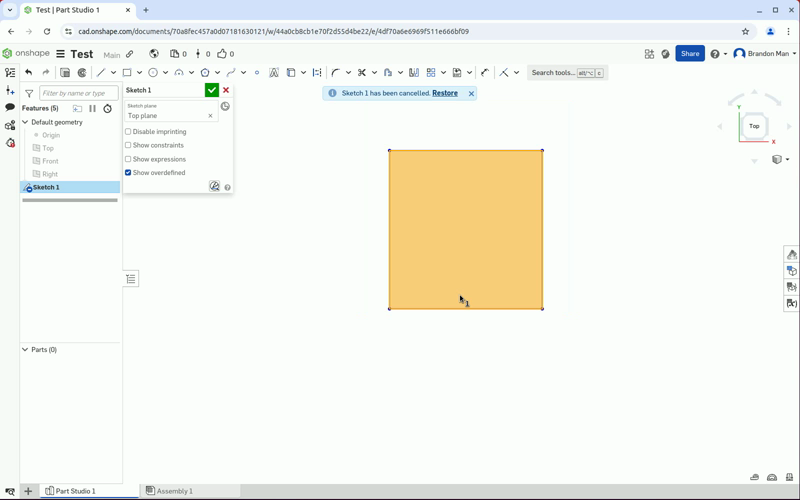
scroll(-6)
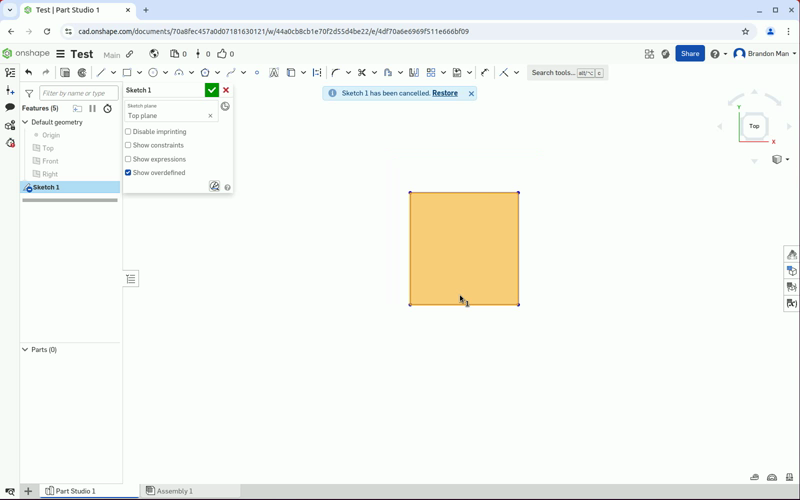
scroll(-6)
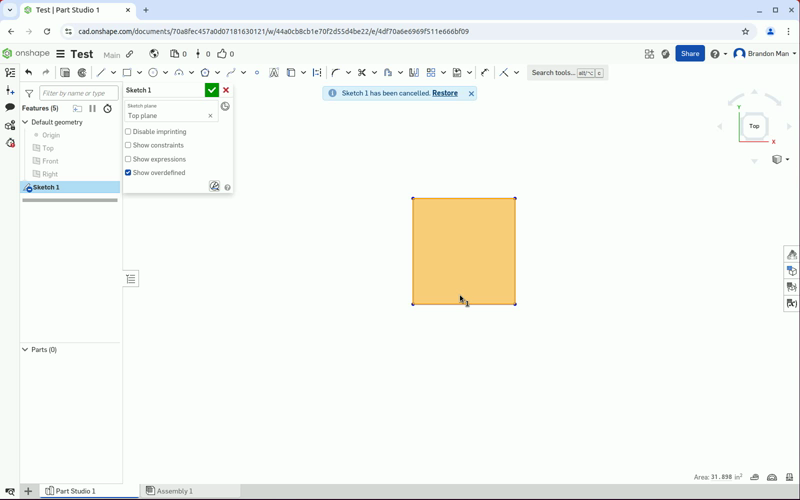
scroll(-6)
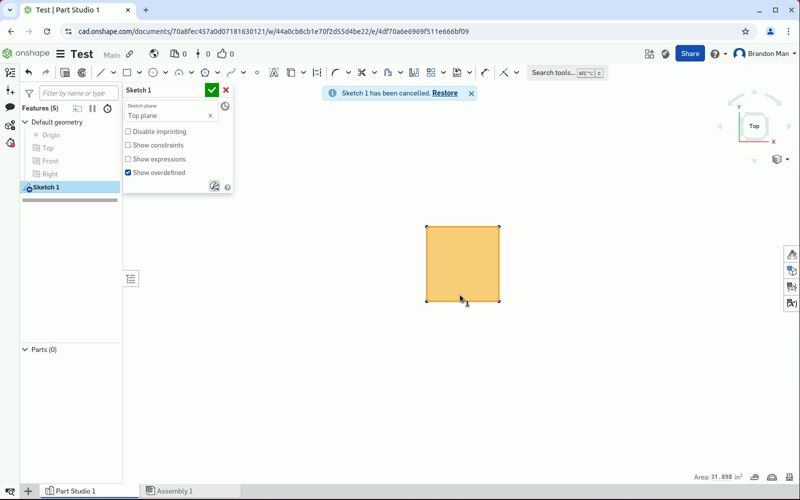
scroll(-6)
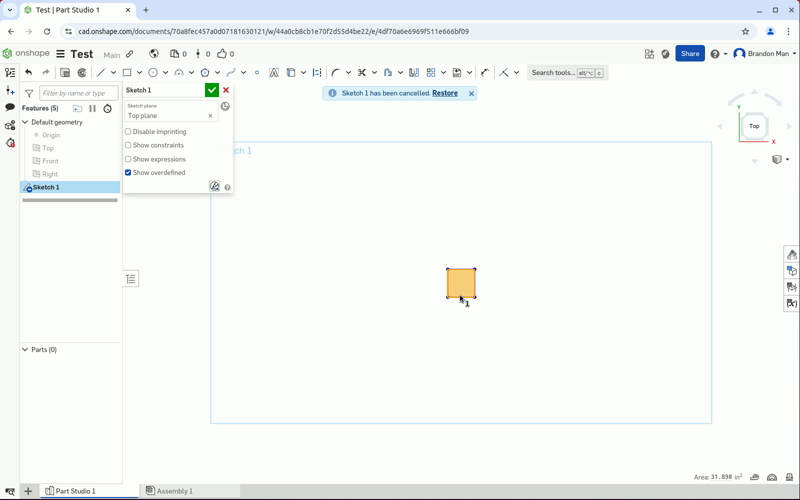
mouse_move(73, 352)
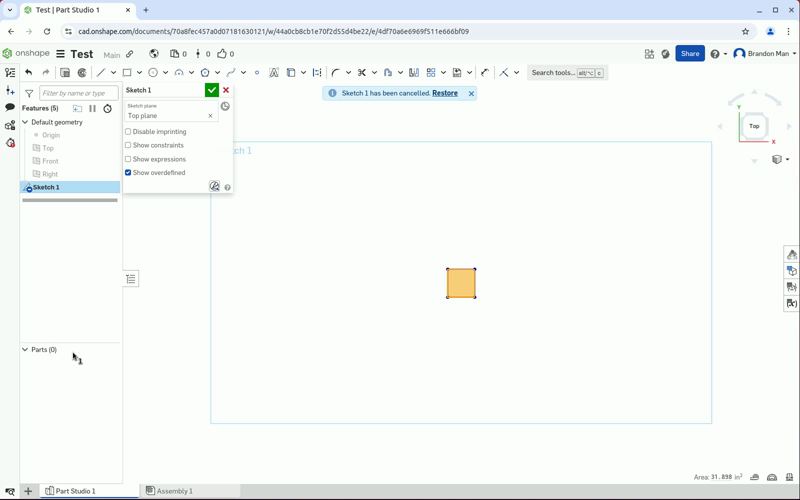
key(shift+y)
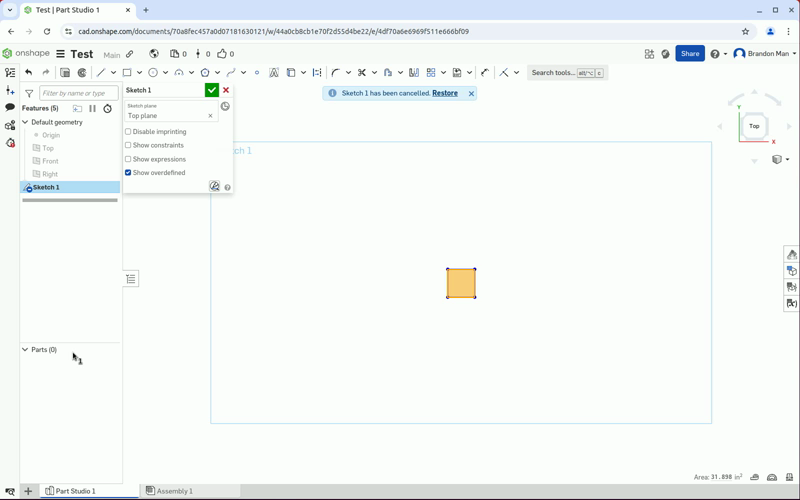
key(shift+e)
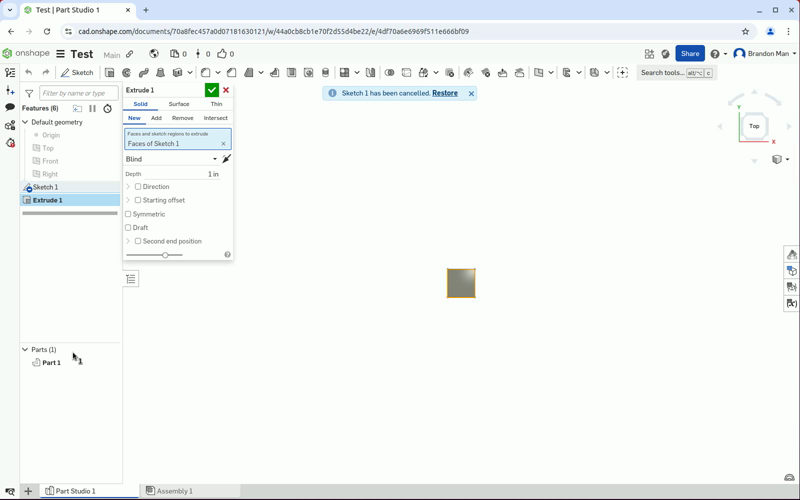
mouse_move(143, 106)
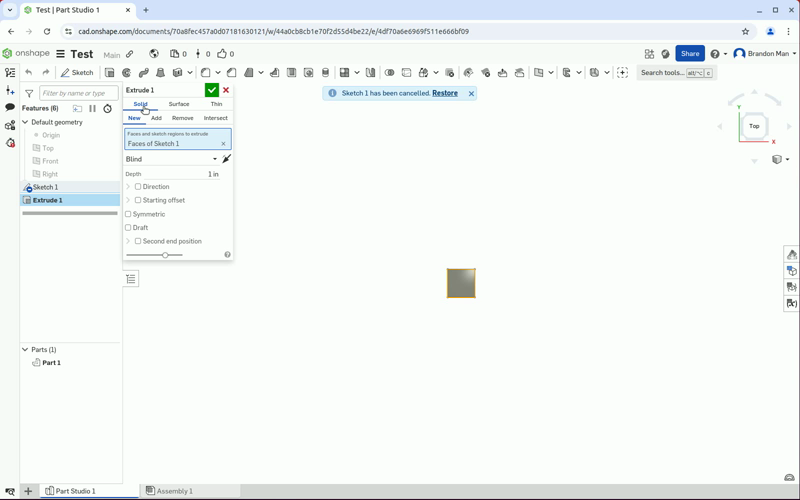
click(143, 106)
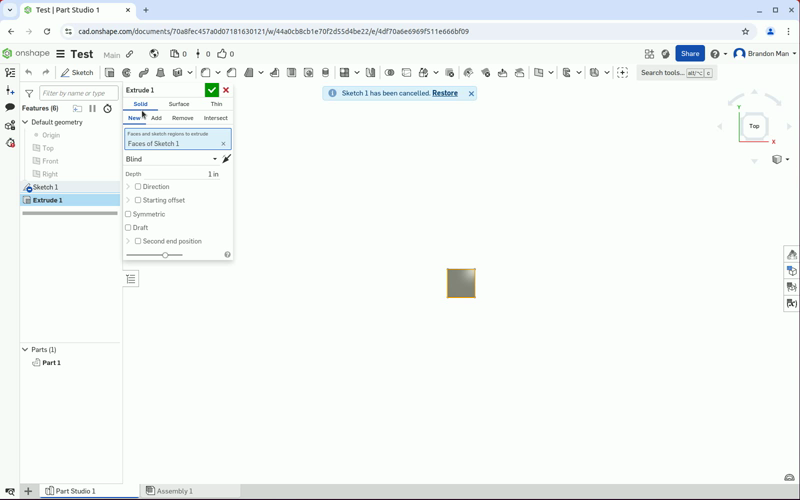
mouse_move(137, 120)
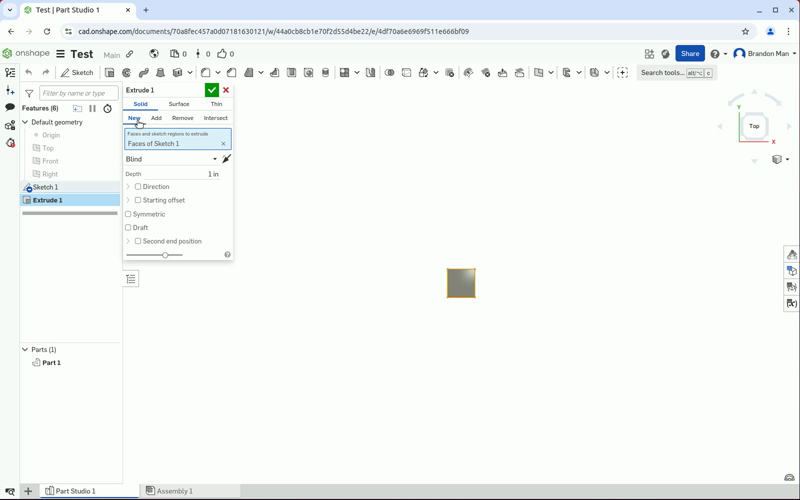
click(137, 120)
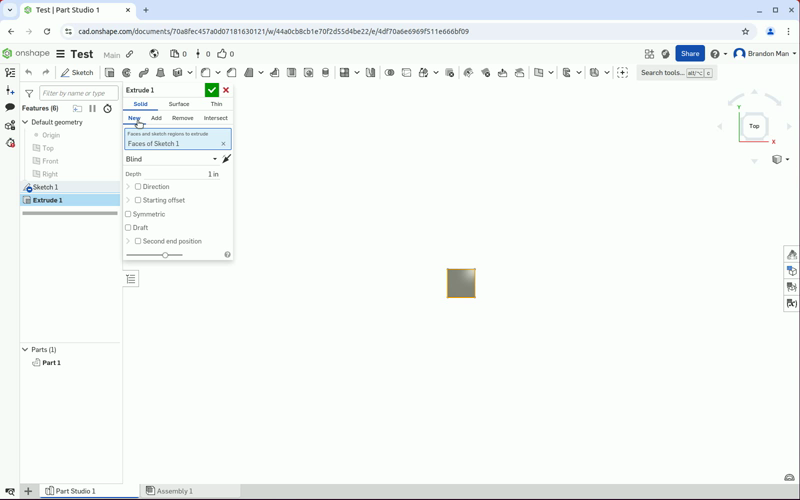
key(tab, 4)
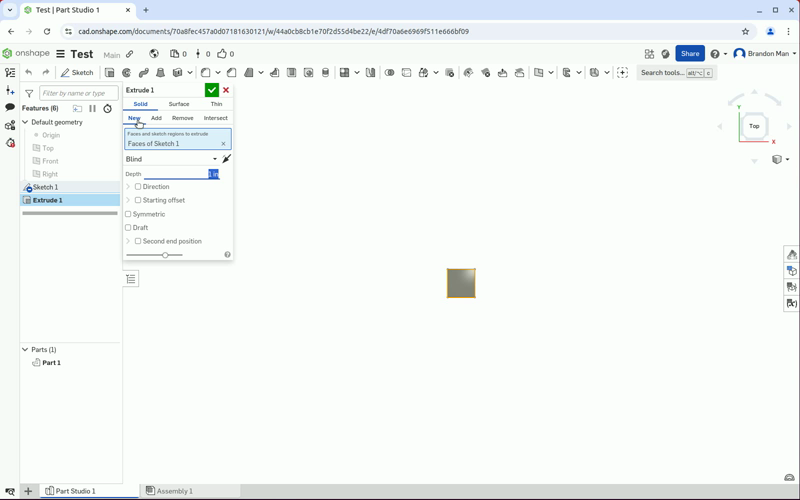
text(0.963)
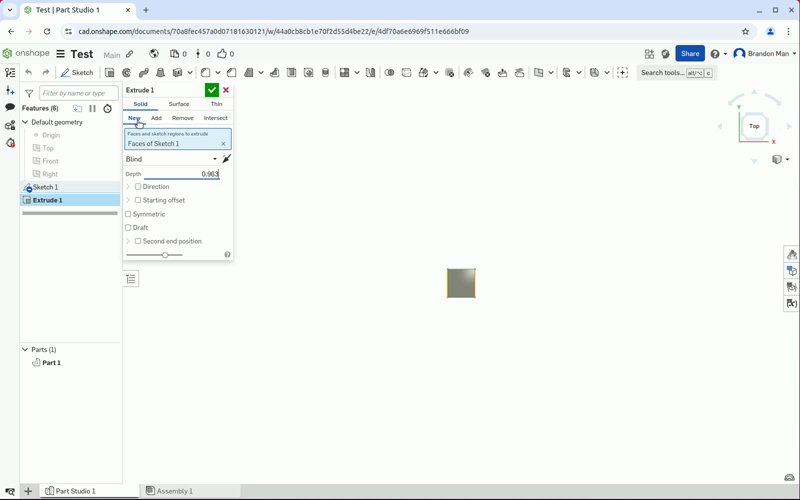
key(enter)
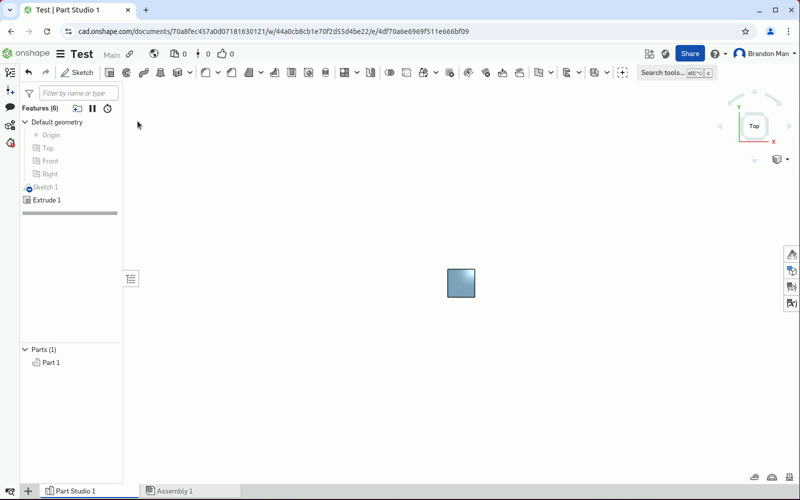
key(shift+h)
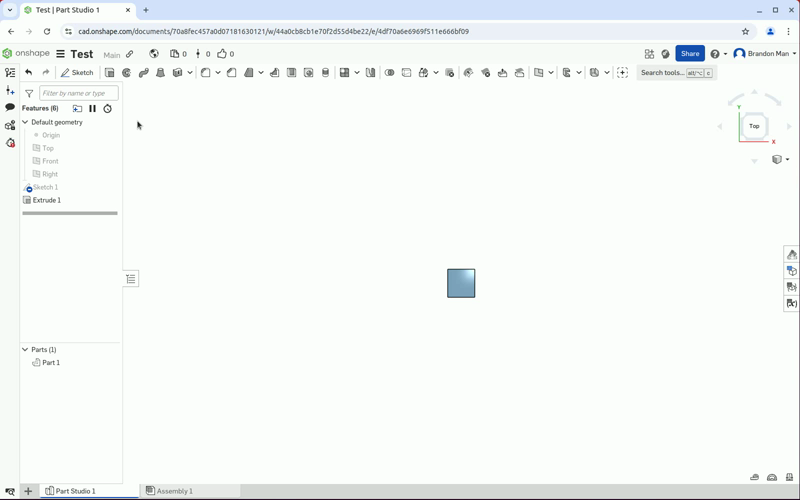
key(shift+h)
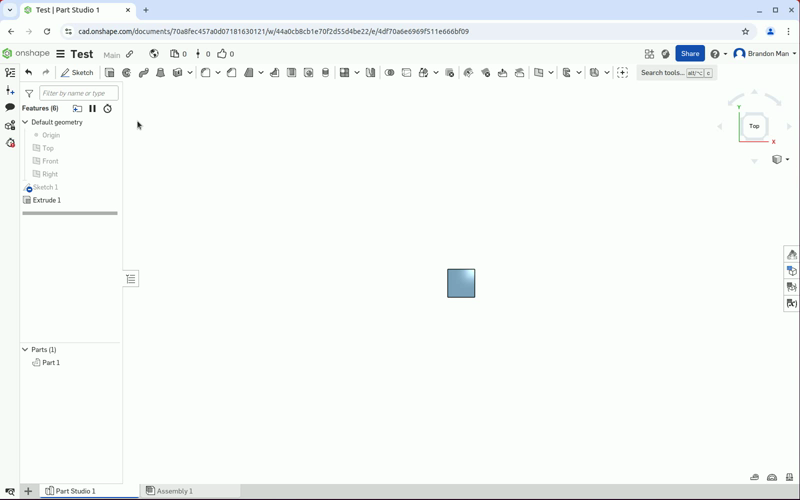
mouse_move(73, 189)
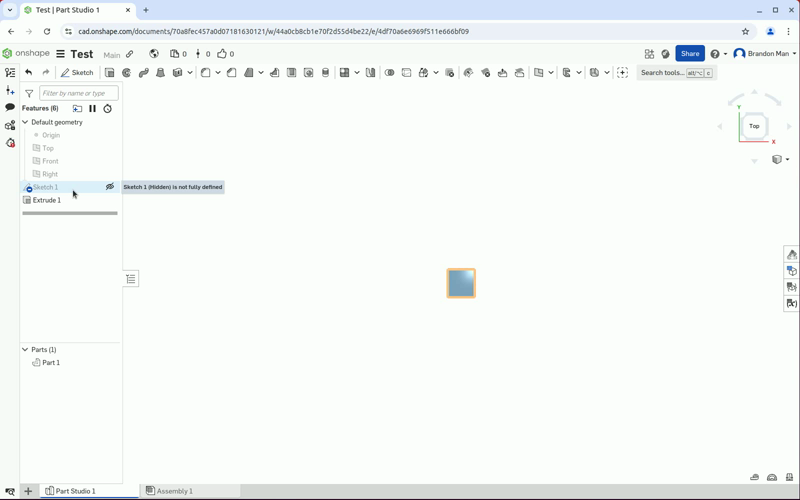
click(73, 189)
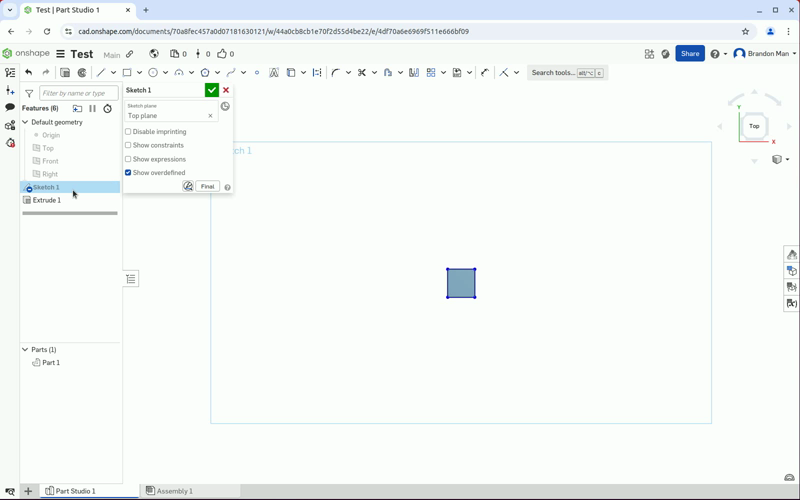
mouse_move(229, 92)
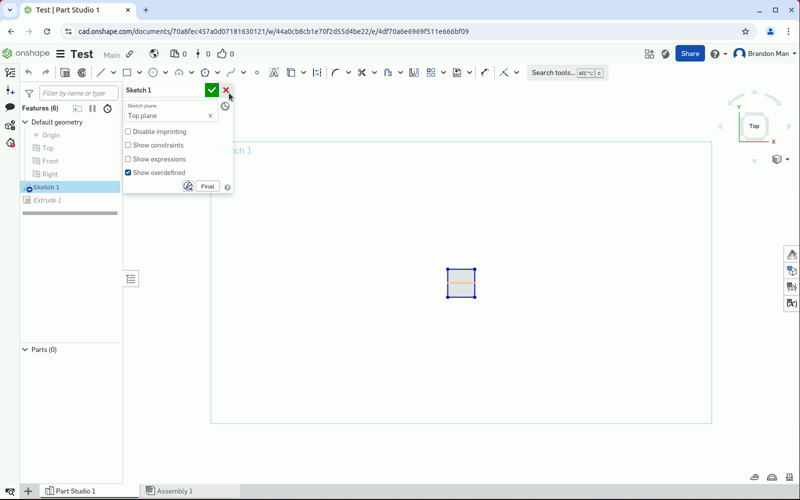
click(229, 92)
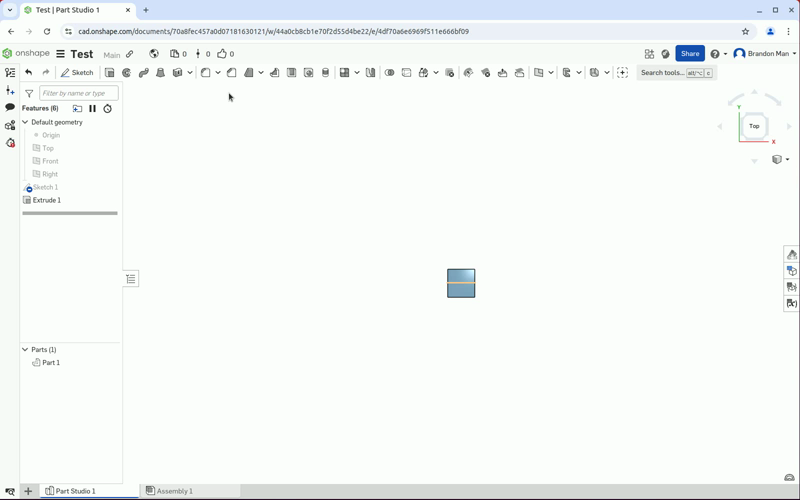
mouse_move(541, 75)
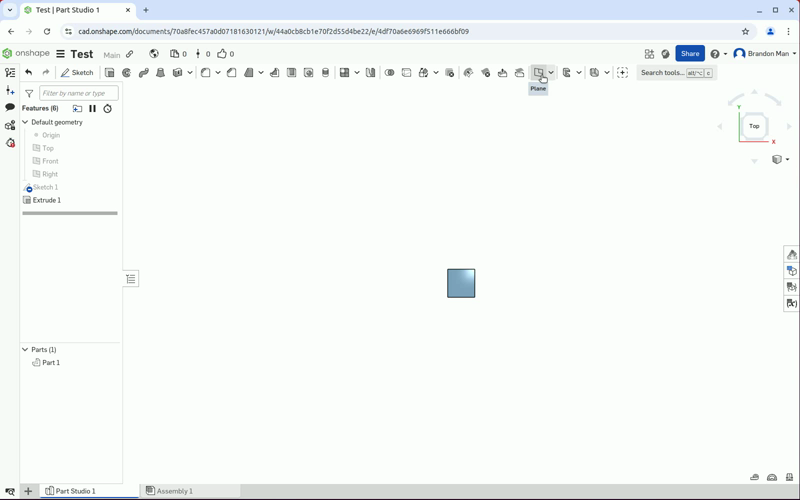
click(541, 75)
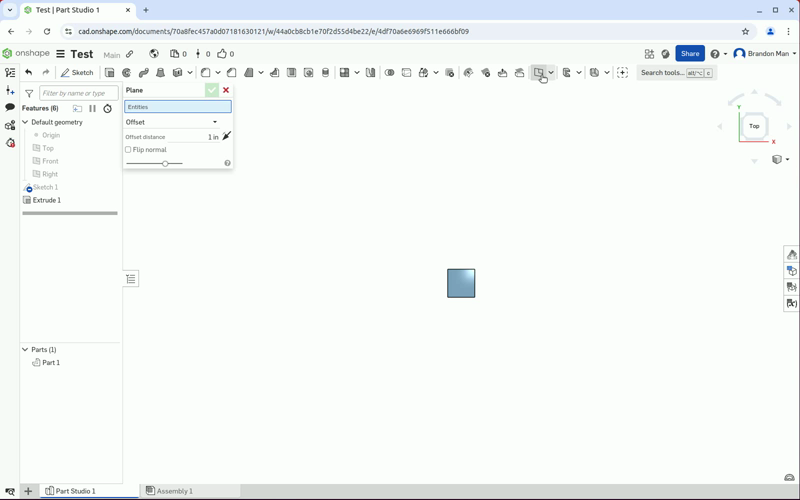
mouse_move(73, 150)
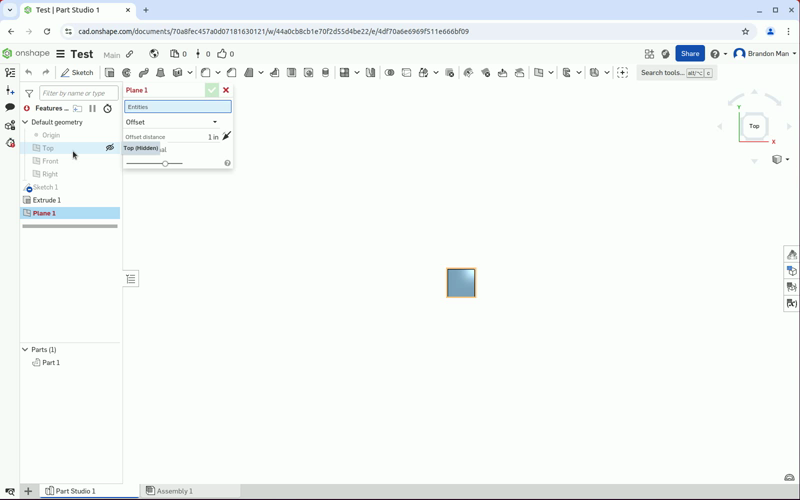
click(73, 150)
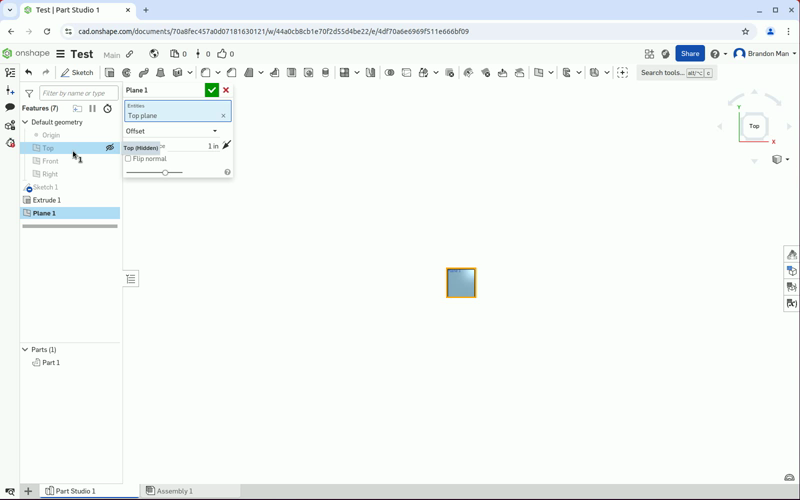
key(tab, 2)
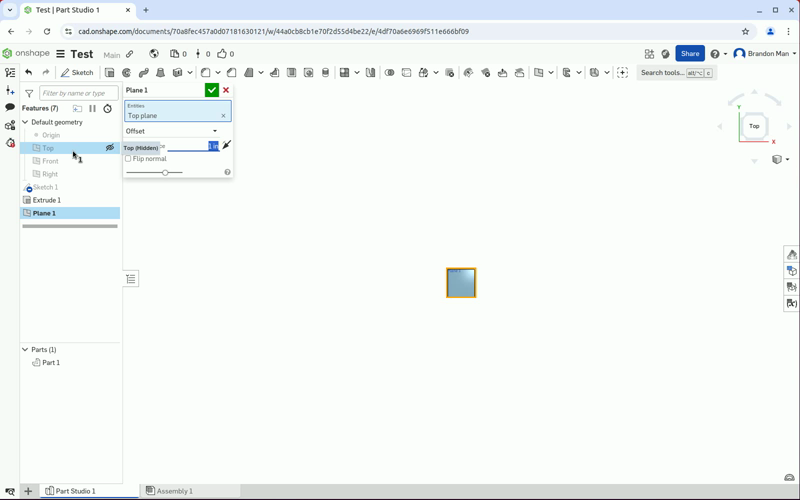
text(0.955)
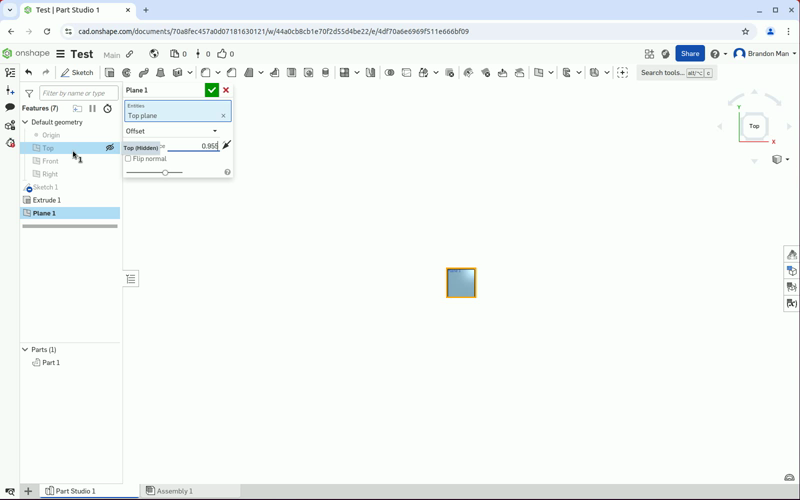
key(enter, 2)
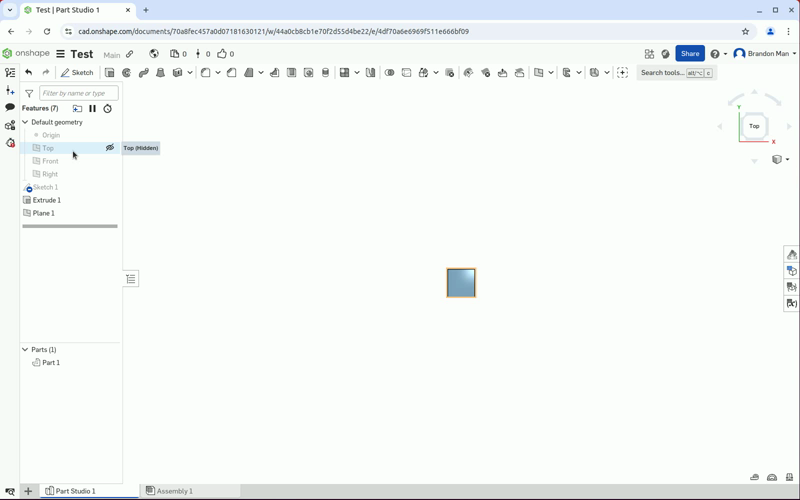
key(shift+s)
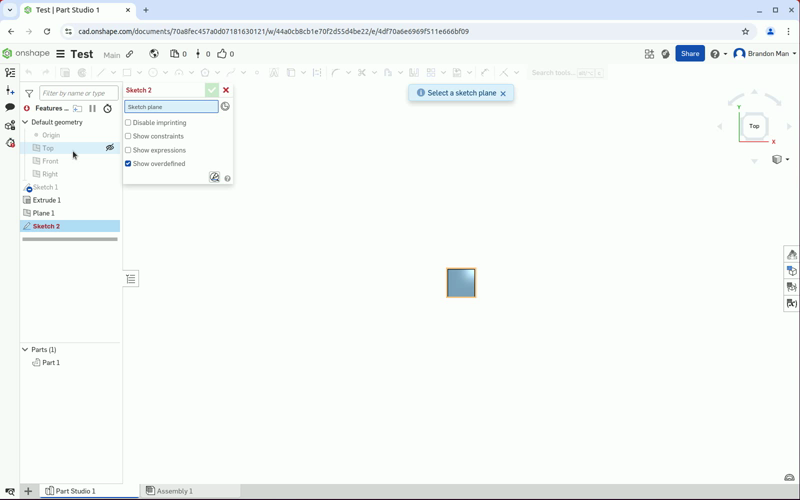
mouse_move(73, 215)
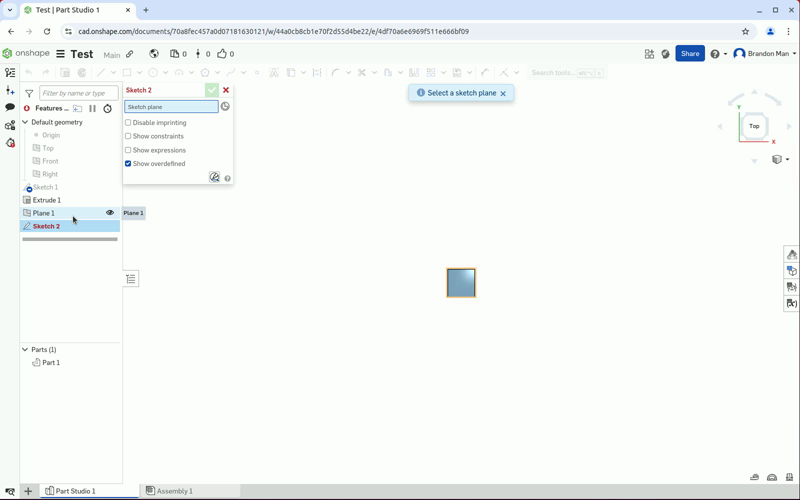
click(73, 215)
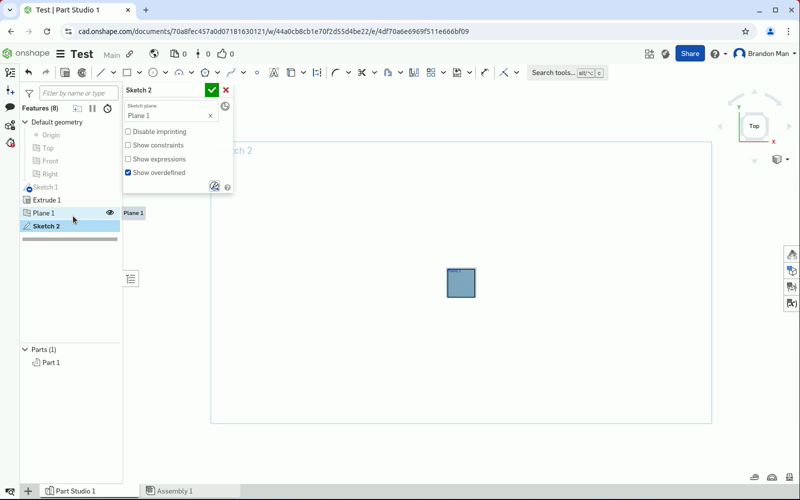
mouse_move(73, 352)
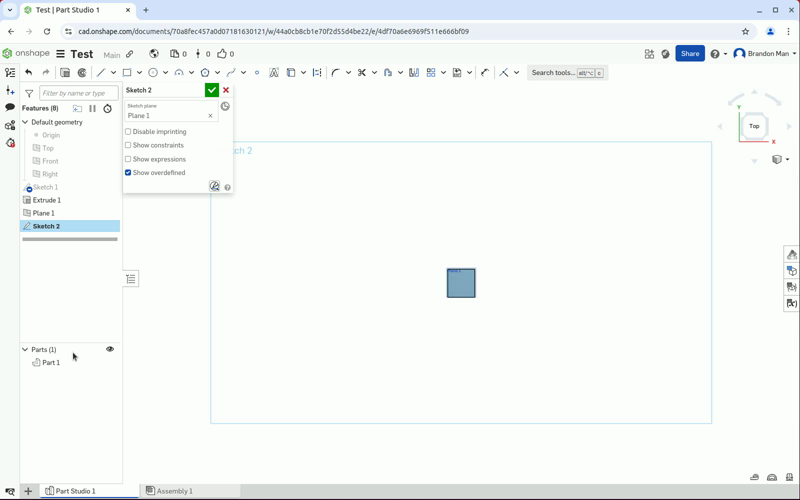
key(y)
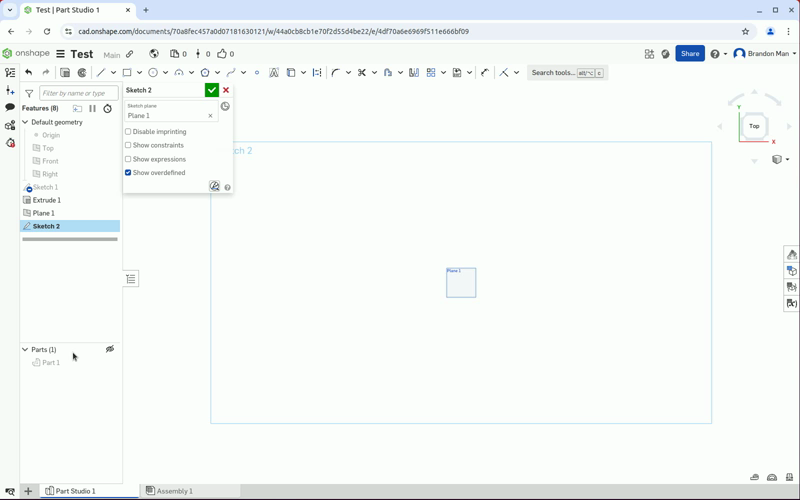
key(c)
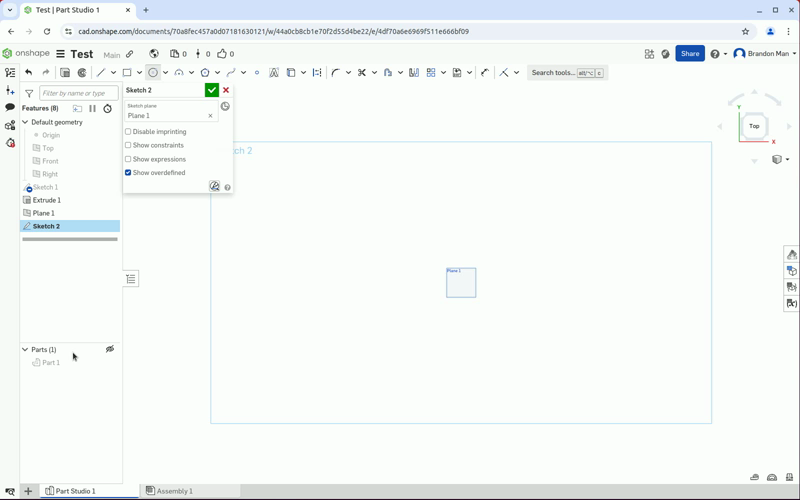
key_down(shift)
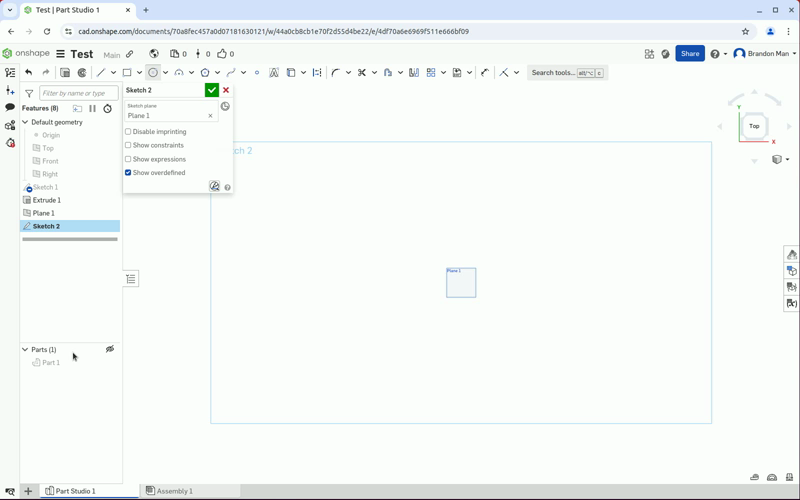
mouse_move(461, 282)
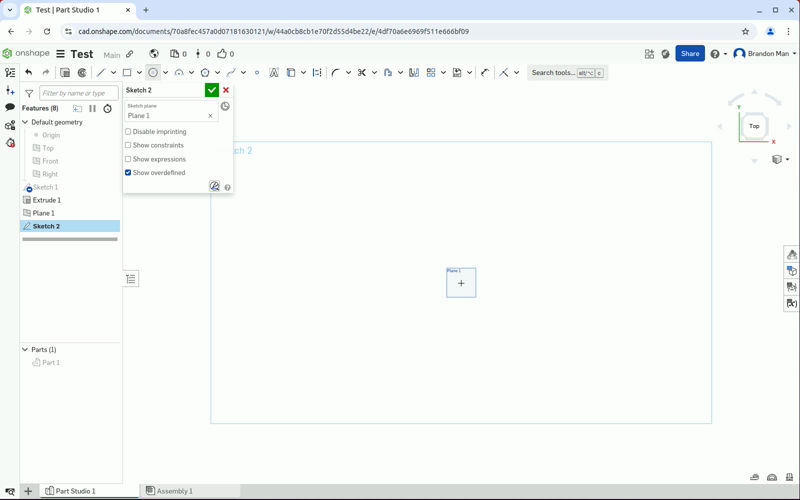
click(461, 282)
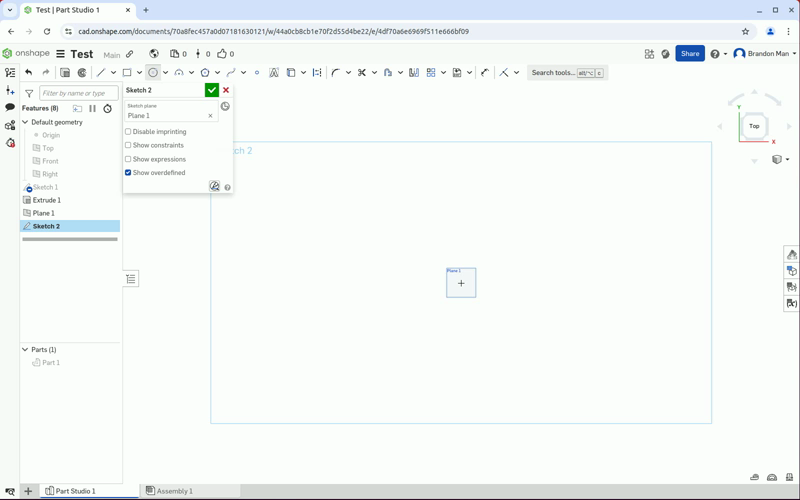
key_up(shift)
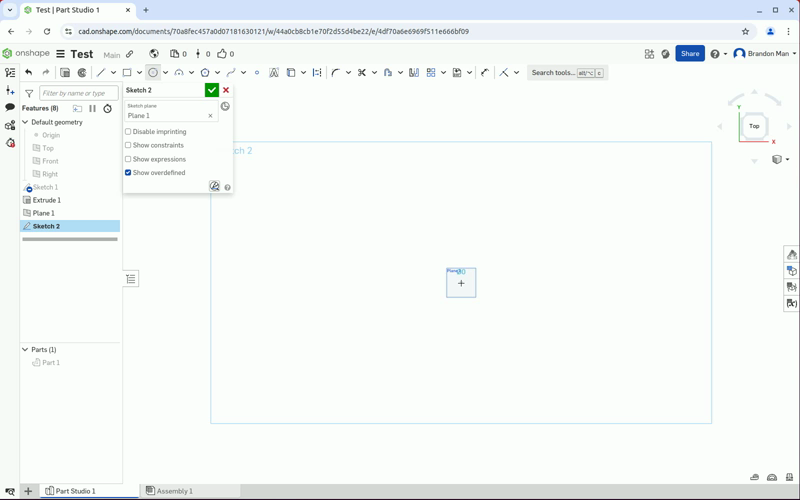
mouse_move(473, 282)
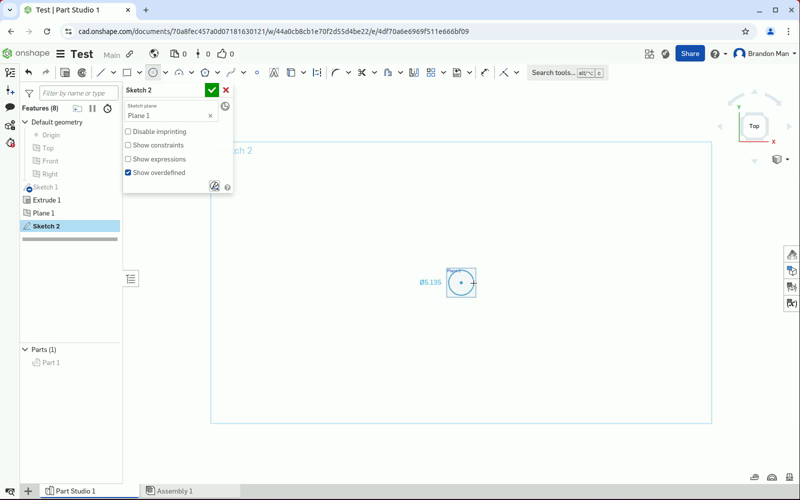
click(473, 282)
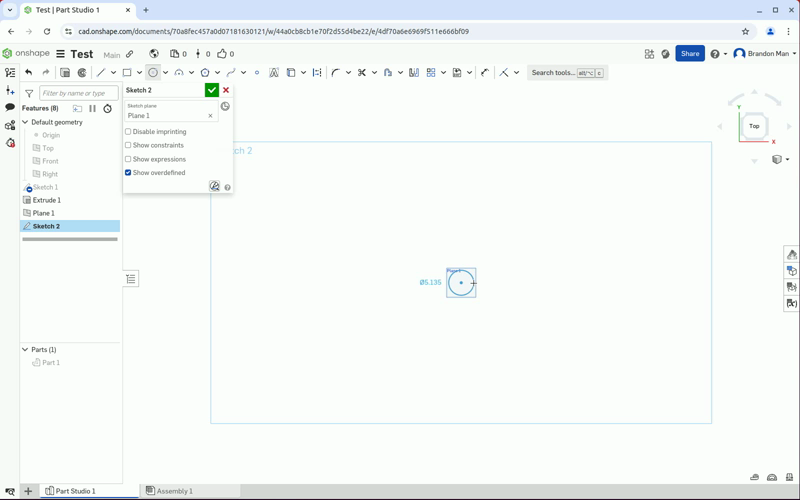
key(esc)
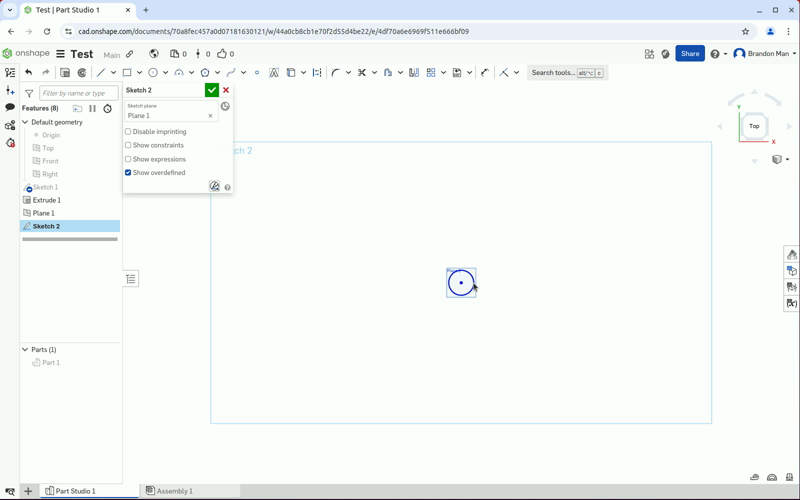
key(c)
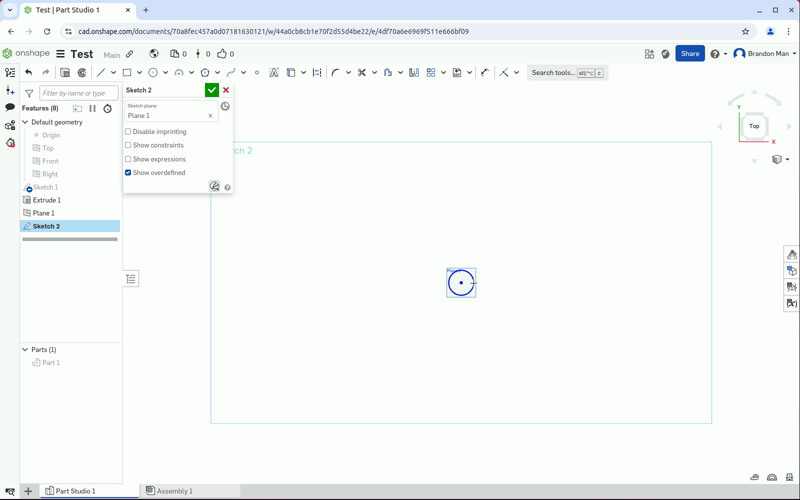
key_down(shift)
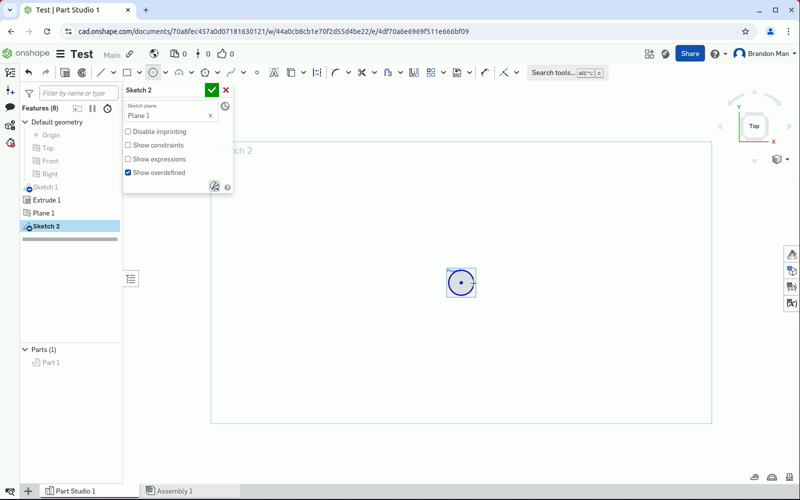
mouse_move(461, 282)
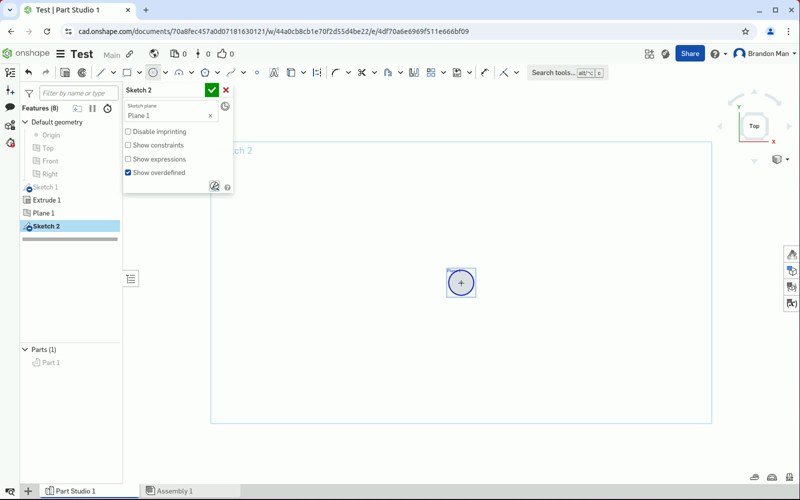
click(461, 282)
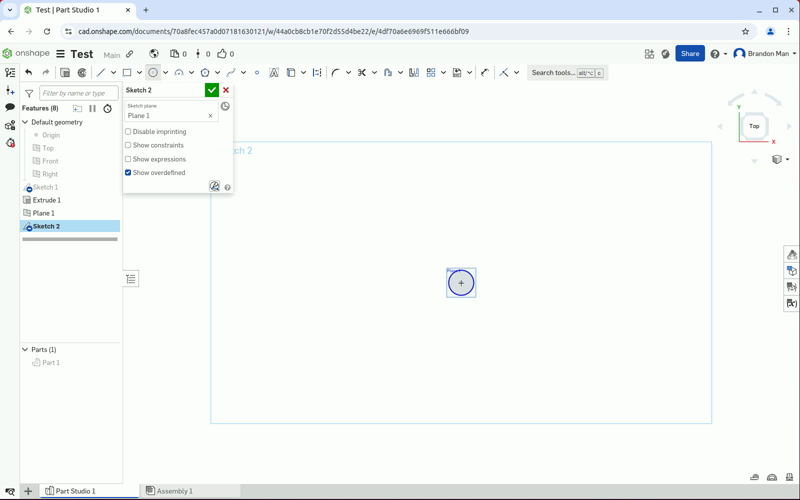
key_up(shift)
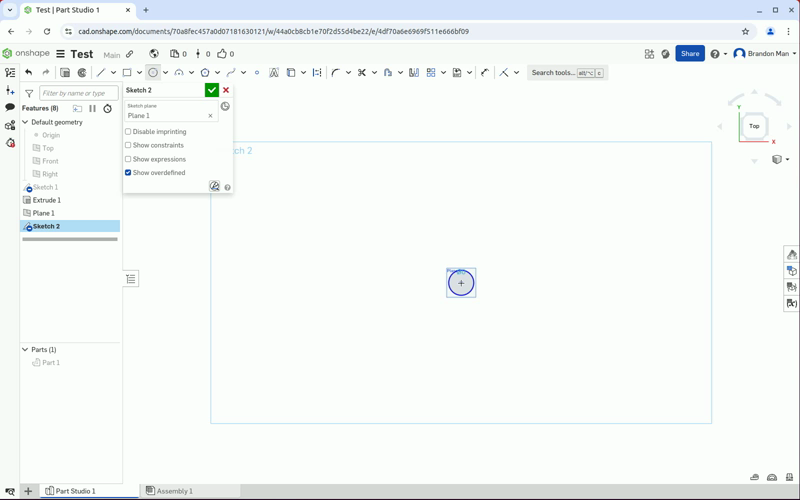
mouse_move(471, 282)
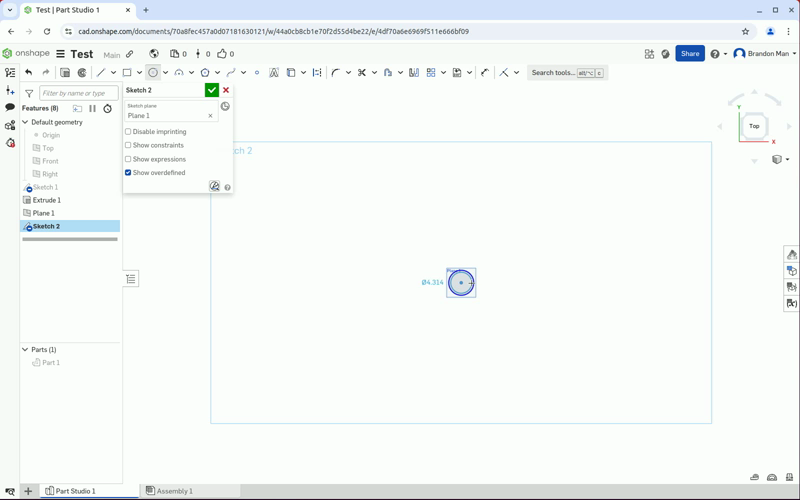
scroll(6)
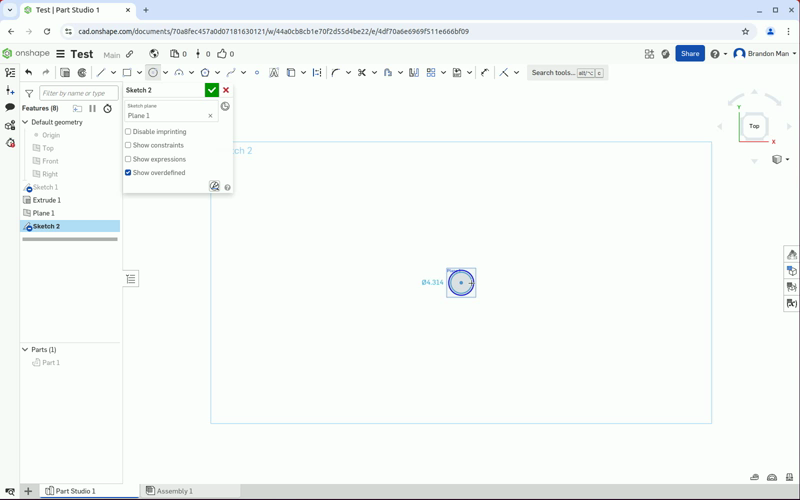
scroll(6)
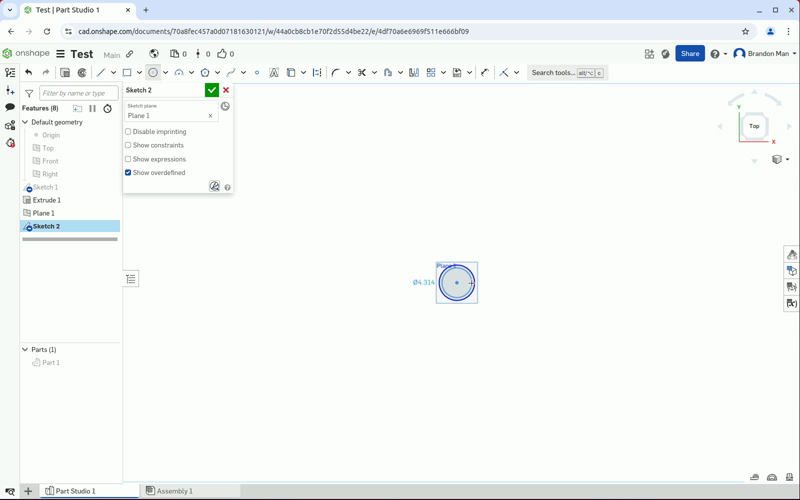
scroll(6)
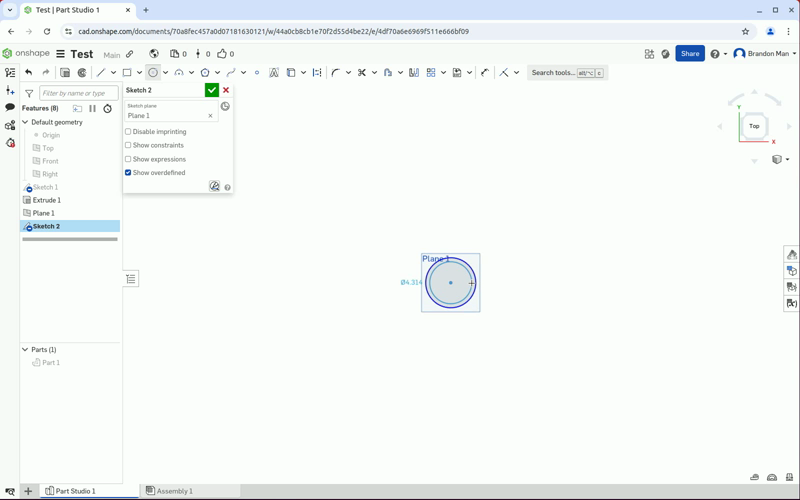
scroll(6)
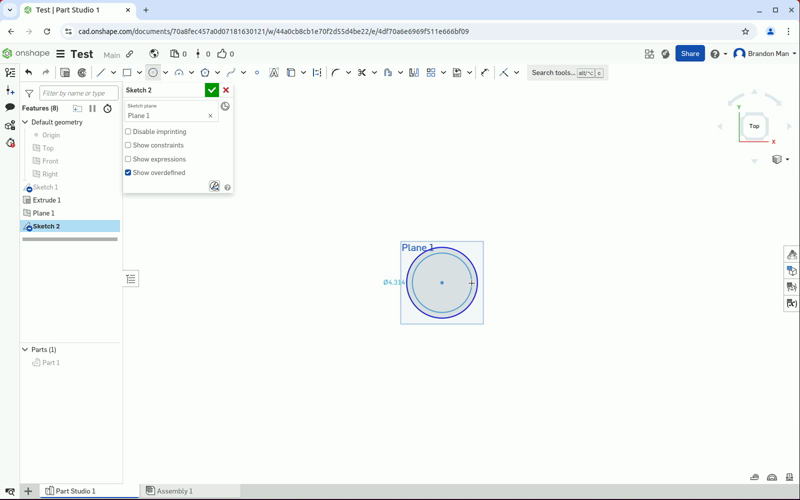
scroll(6)
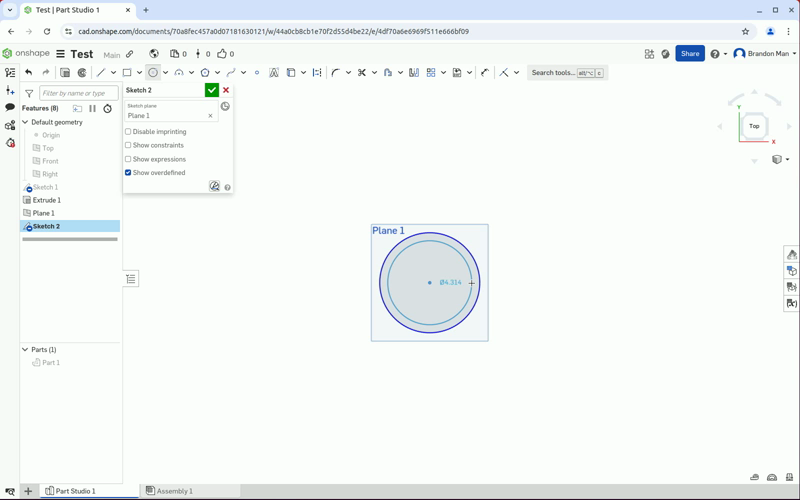
scroll(6)
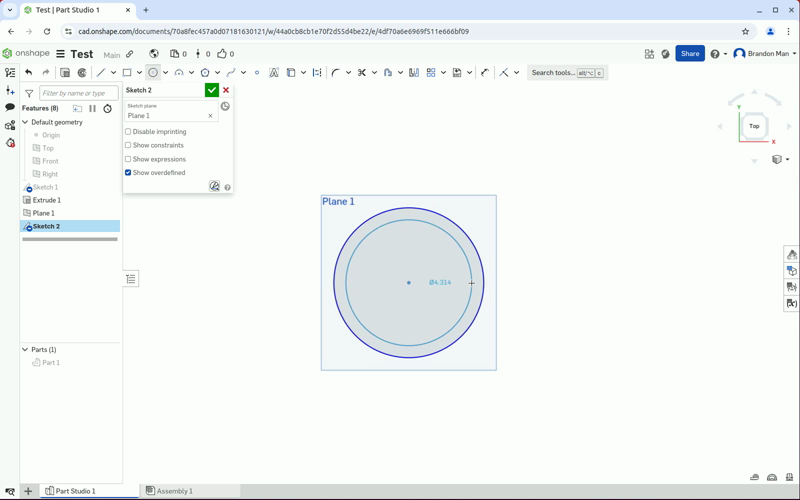
scroll(6)
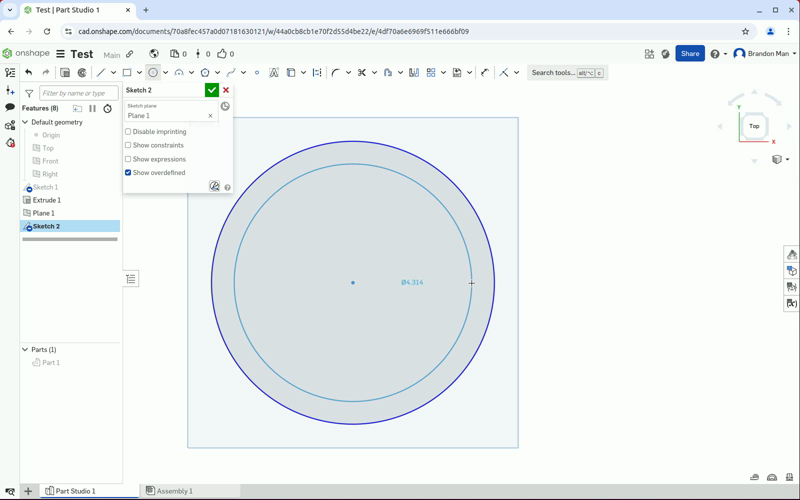
click(471, 282)
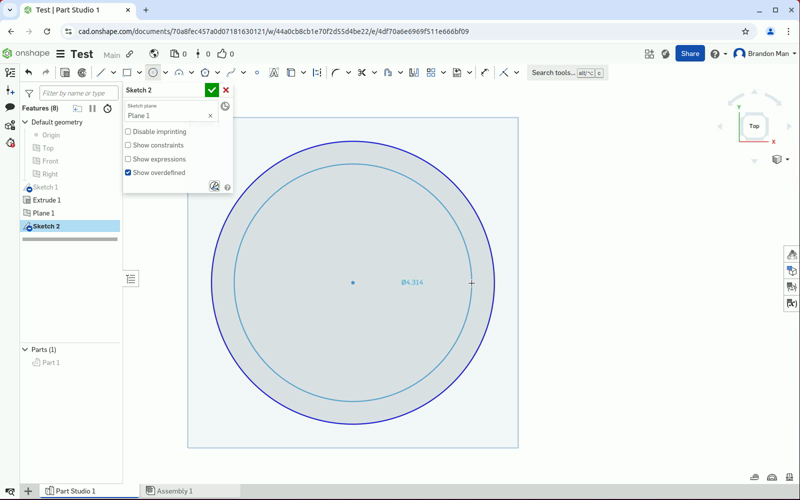
scroll(-6)
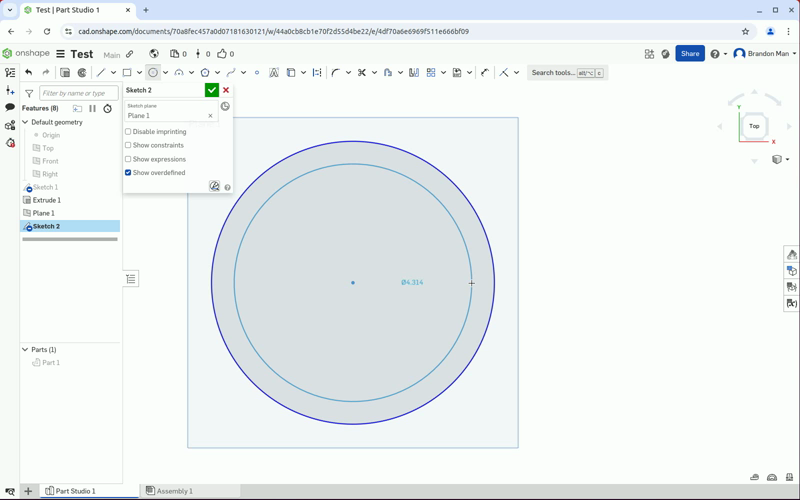
scroll(-6)
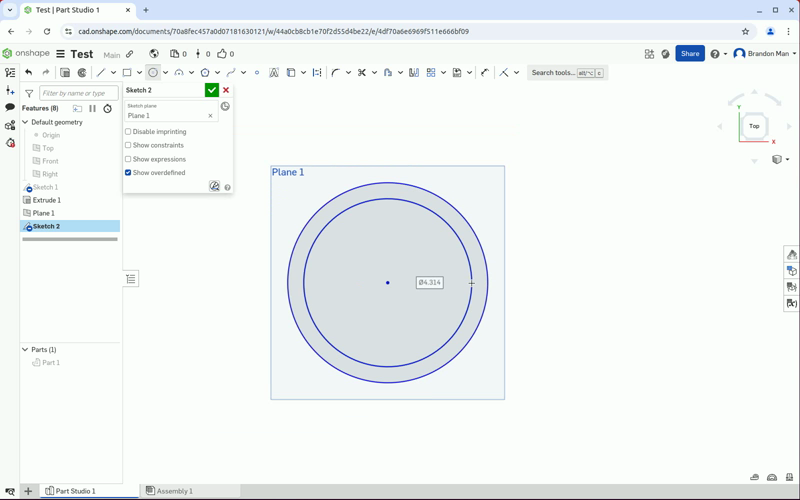
scroll(-6)
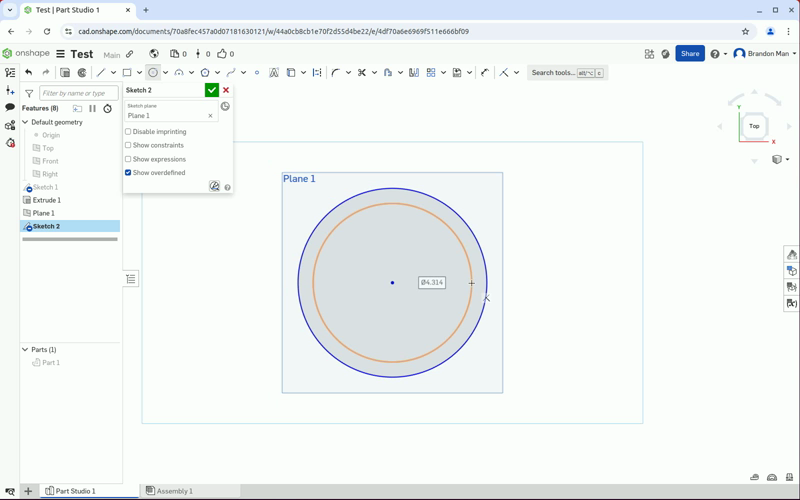
scroll(-6)
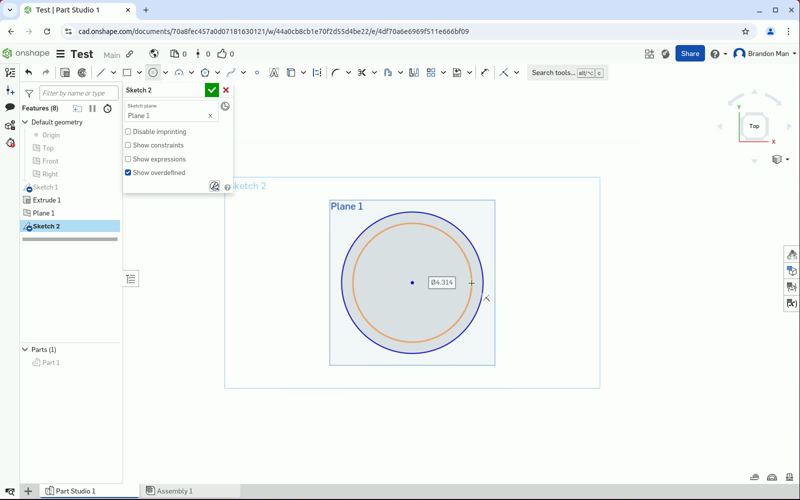
scroll(-6)
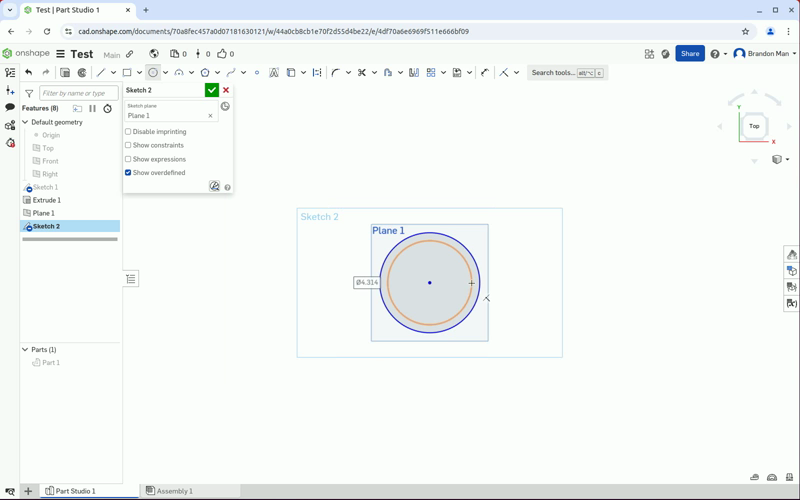
scroll(-6)
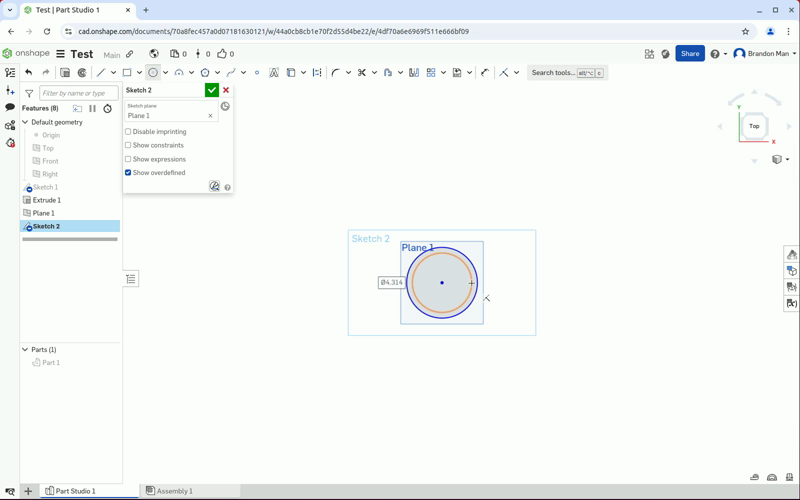
scroll(-6)
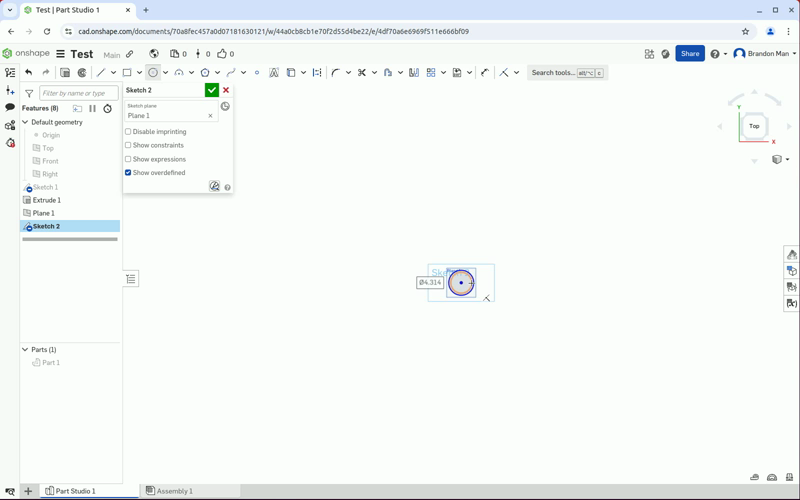
key(esc)
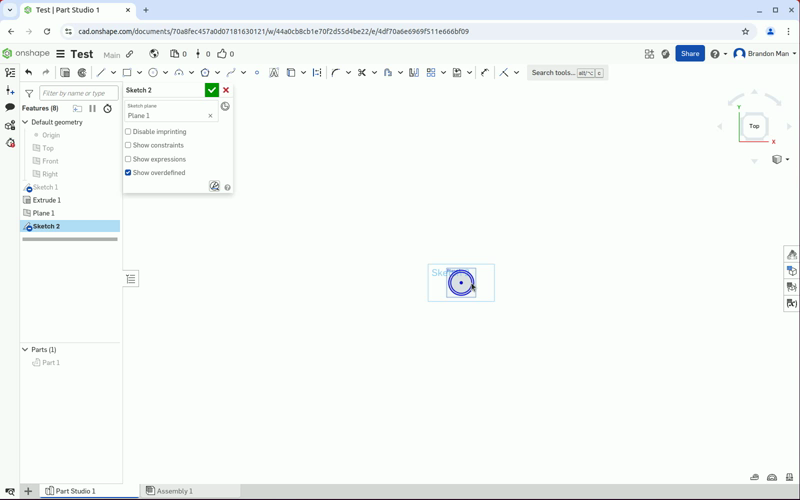
mouse_move(468, 290)
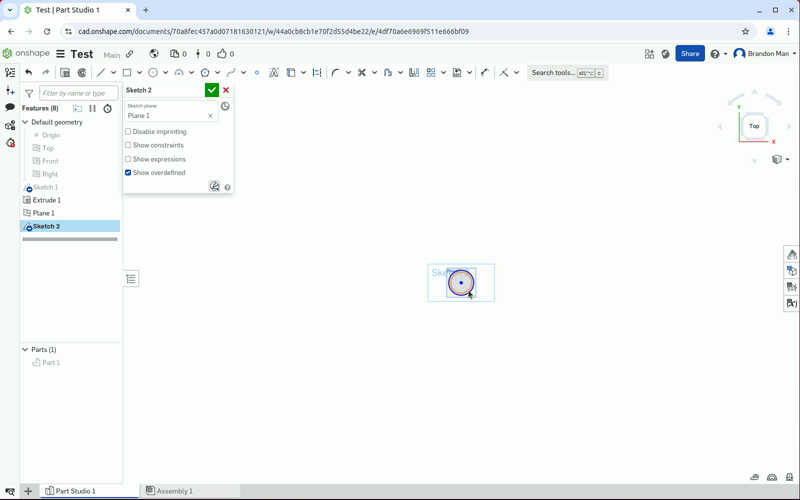
scroll(6)
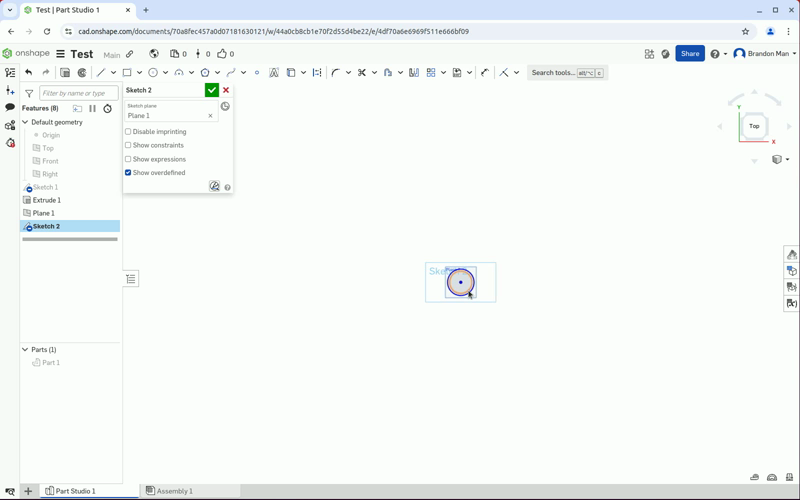
scroll(6)
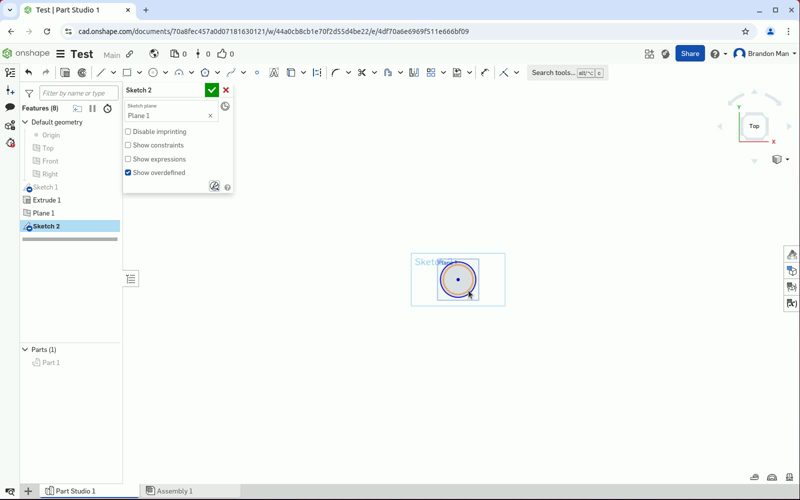
scroll(6)
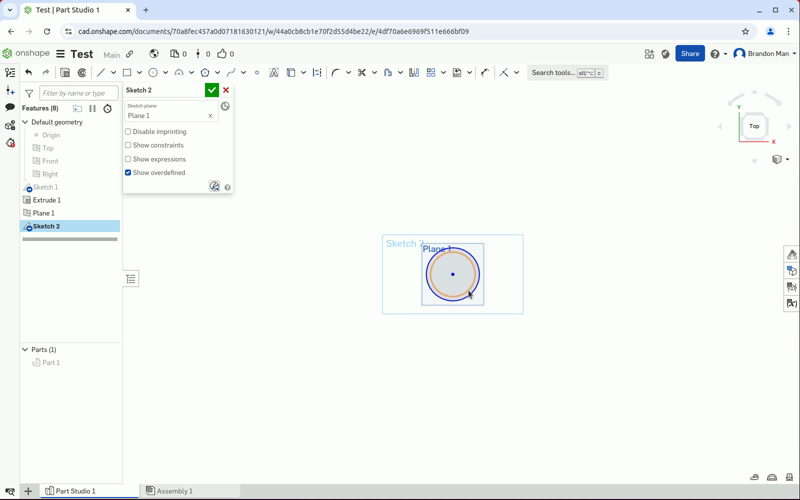
scroll(6)
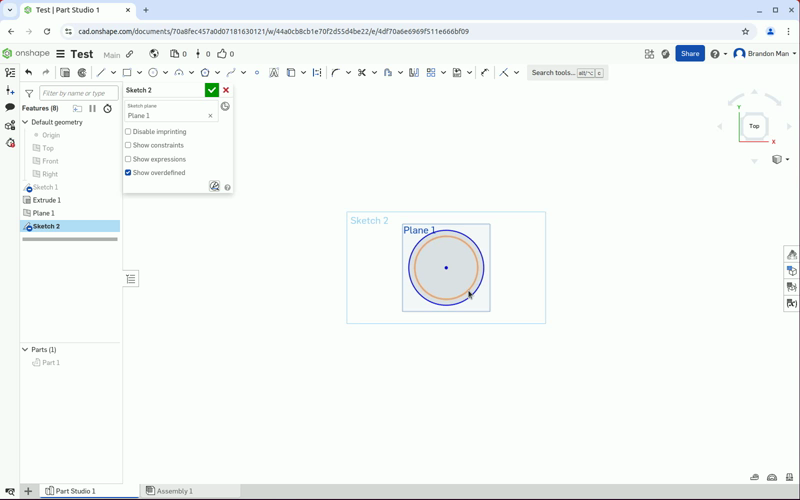
scroll(6)
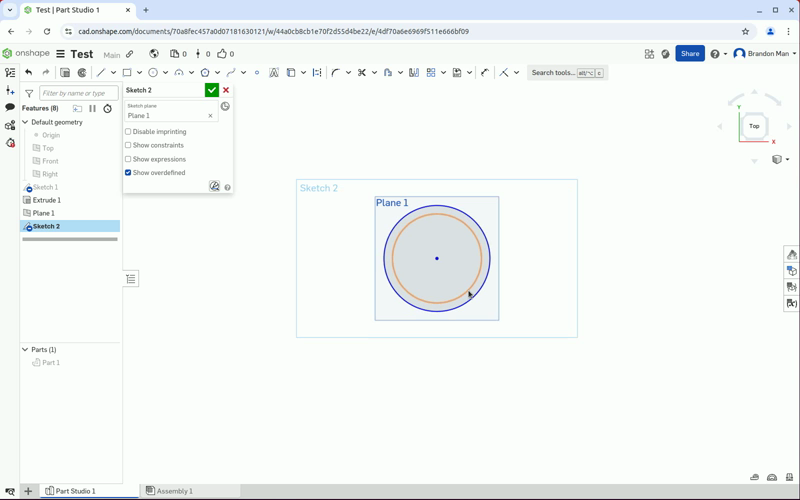
scroll(6)
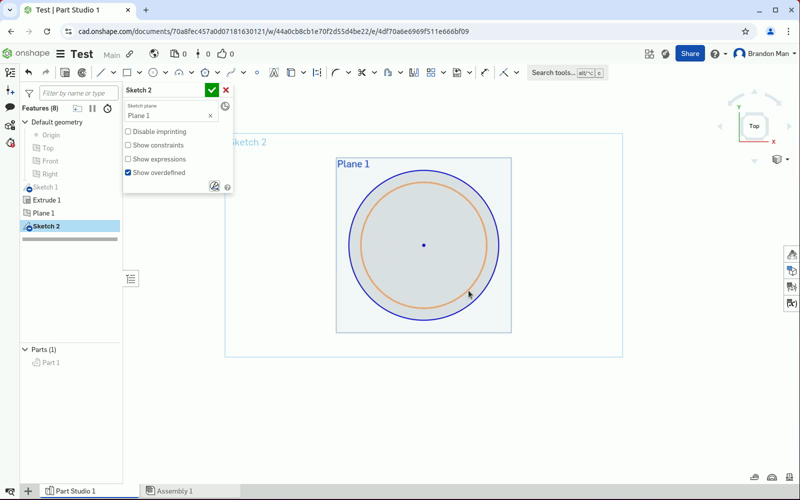
scroll(6)
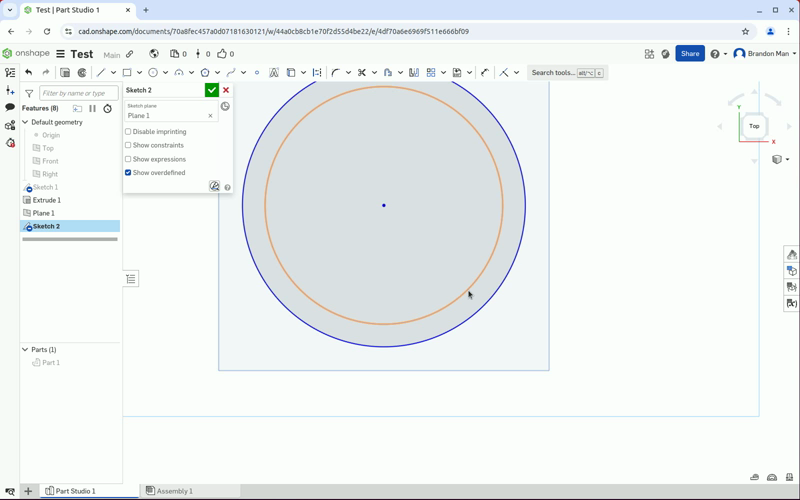
click(468, 290)
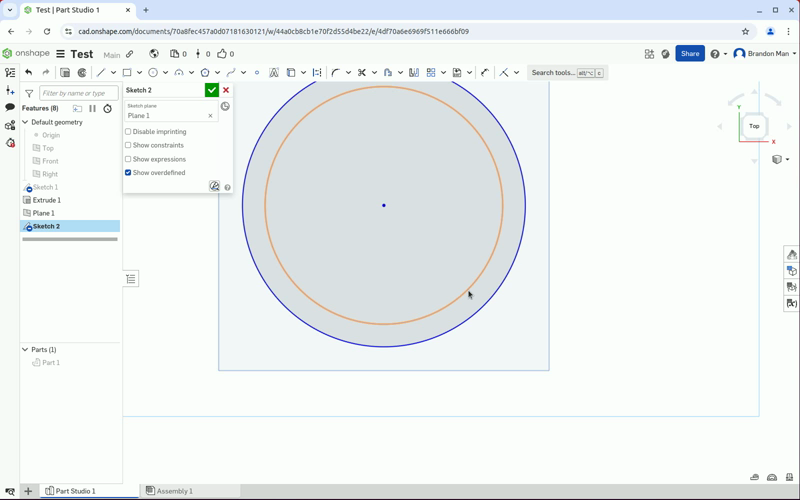
scroll(-6)
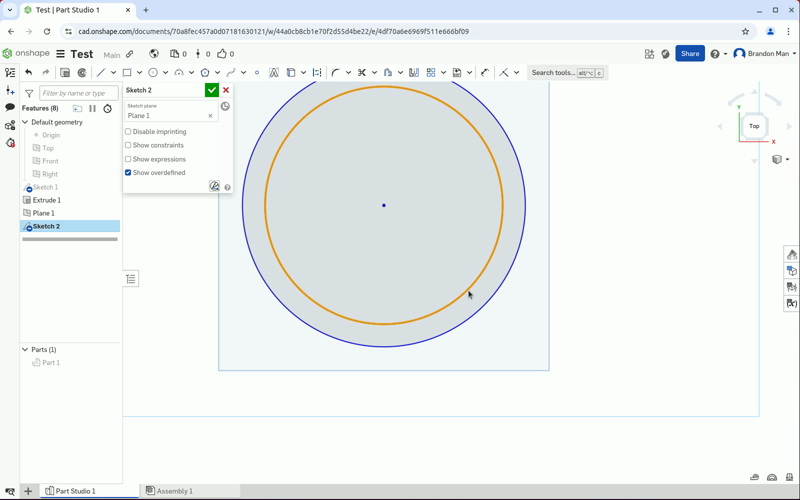
scroll(-6)
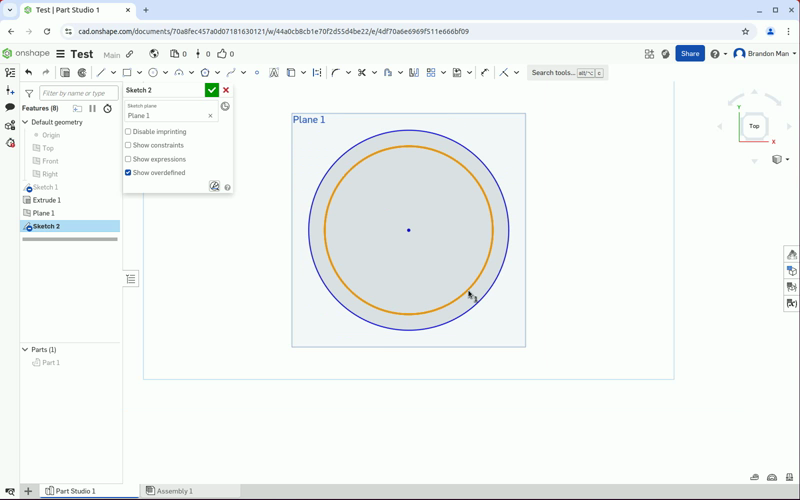
scroll(-6)
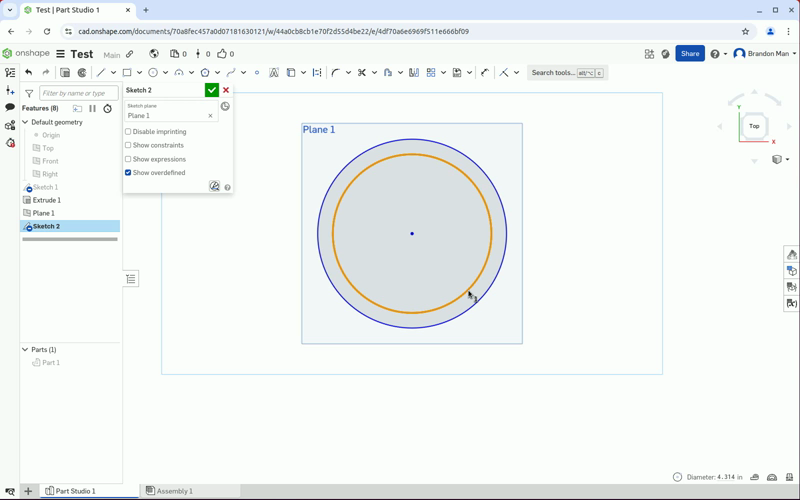
scroll(-6)
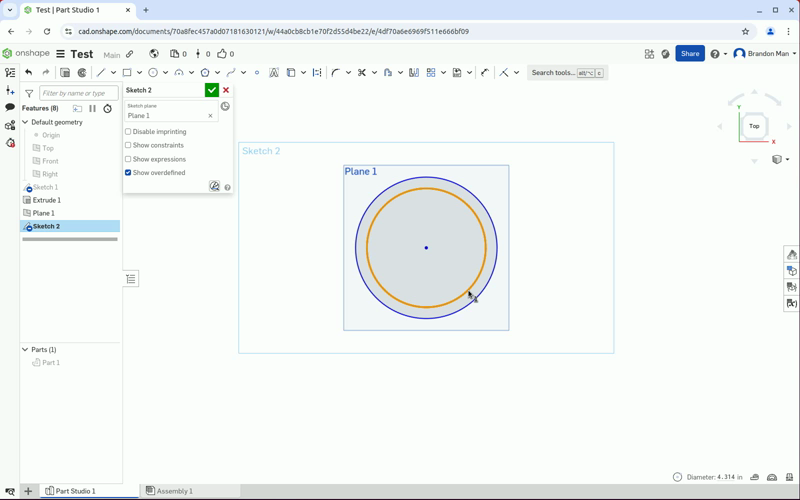
scroll(-6)
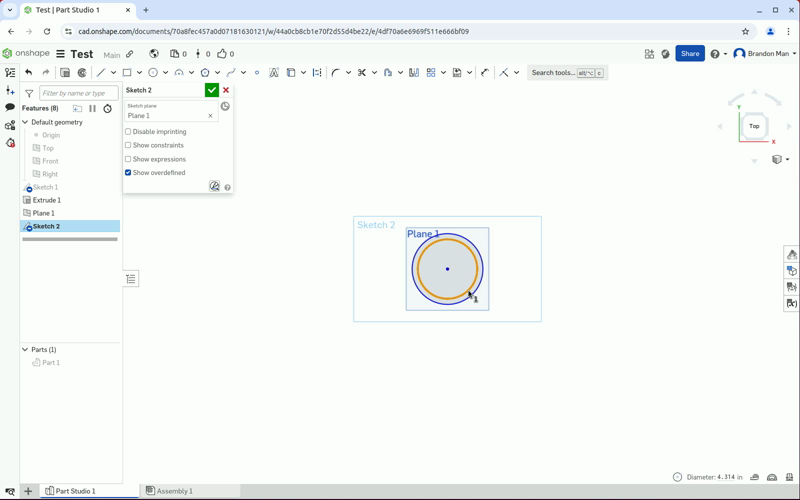
scroll(-6)
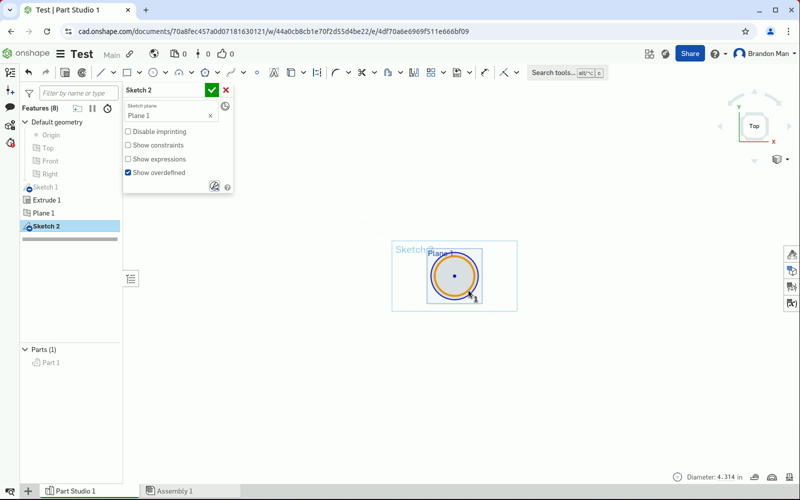
scroll(-6)
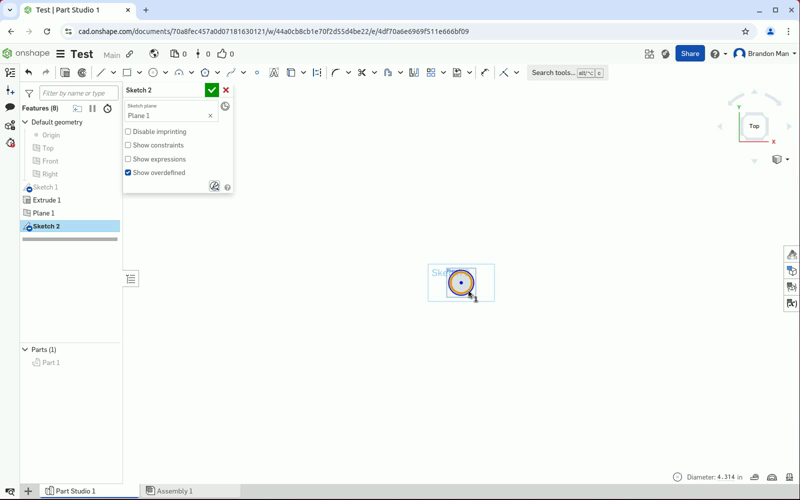
mouse_move(73, 352)
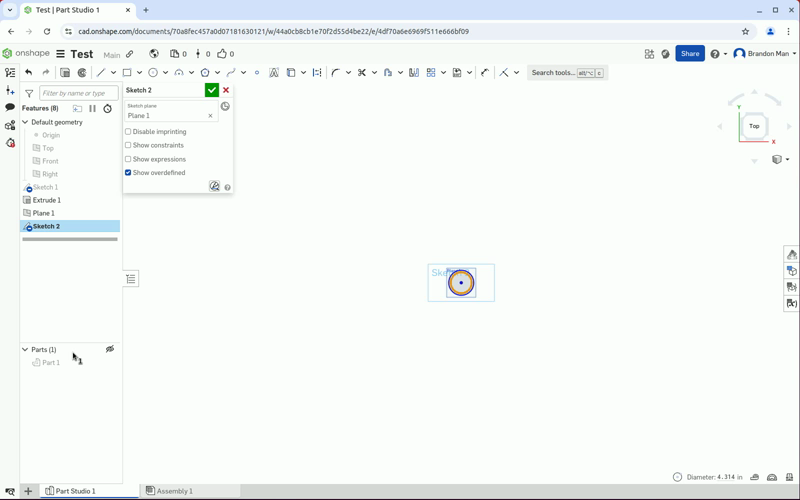
key(shift+y)
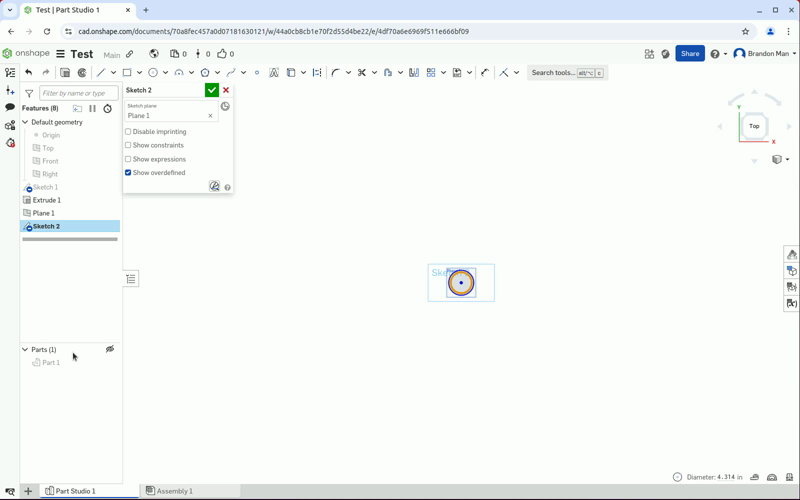
key(shift+e)
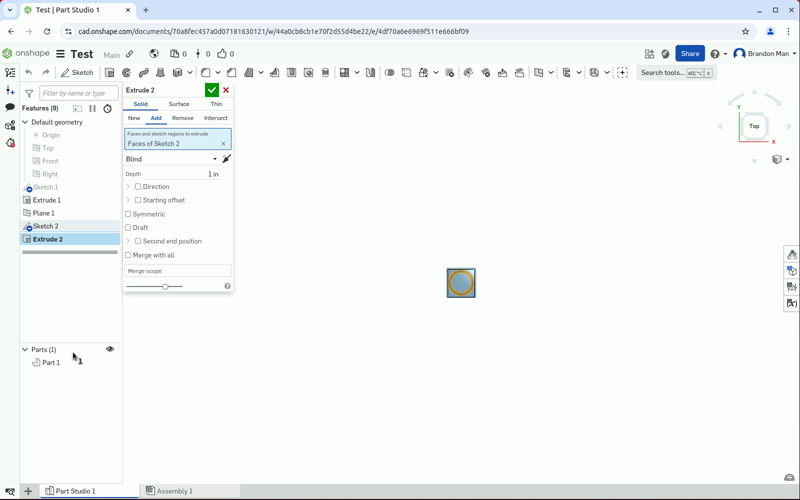
mouse_move(143, 106)
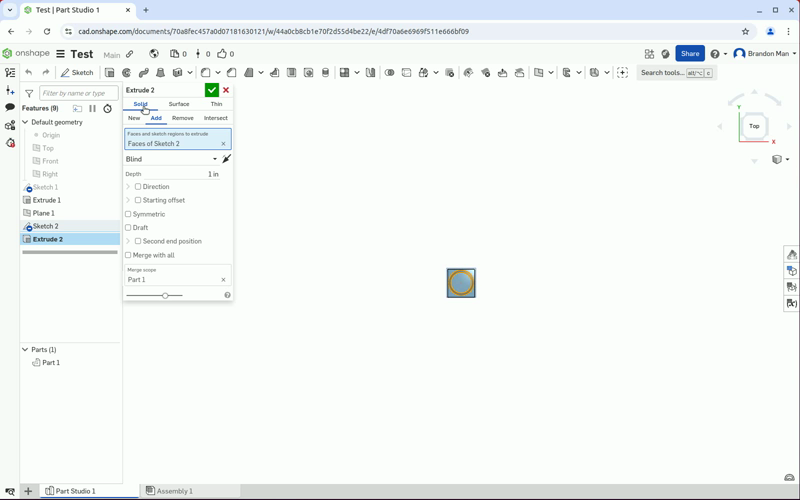
click(143, 106)
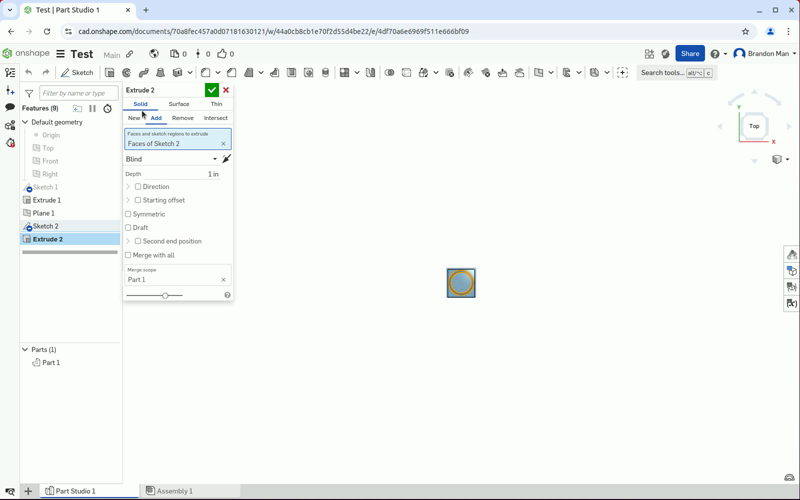
mouse_move(137, 120)
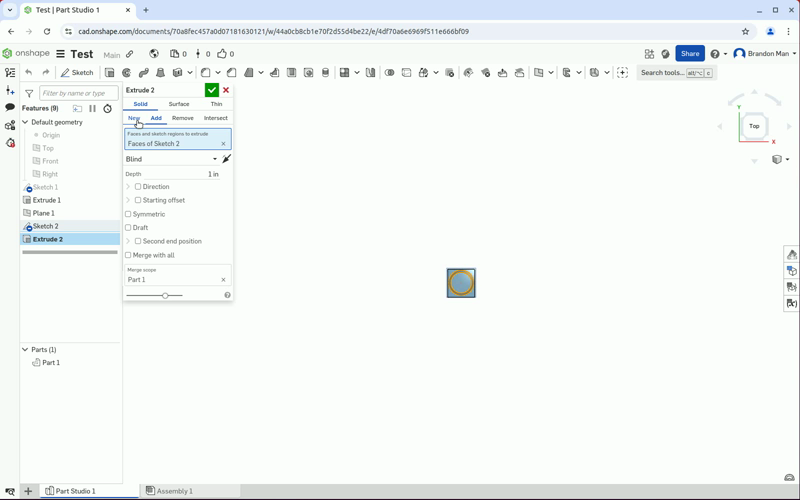
click(137, 120)
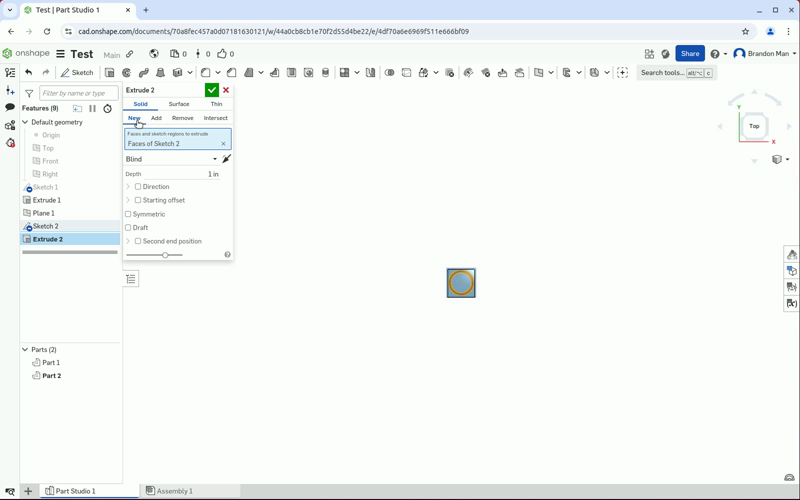
key(tab, 4)
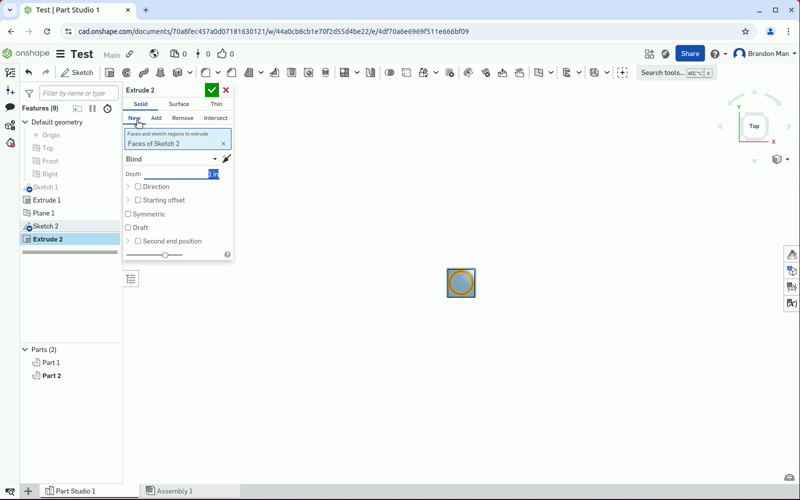
text(22.145)
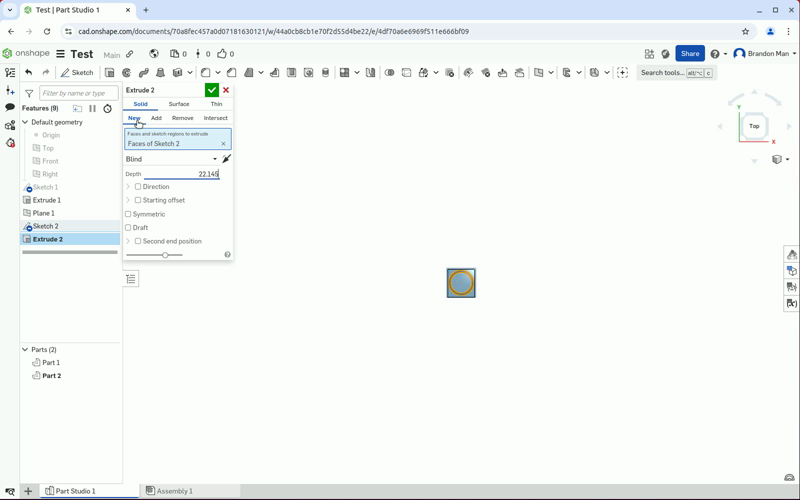
key(enter)
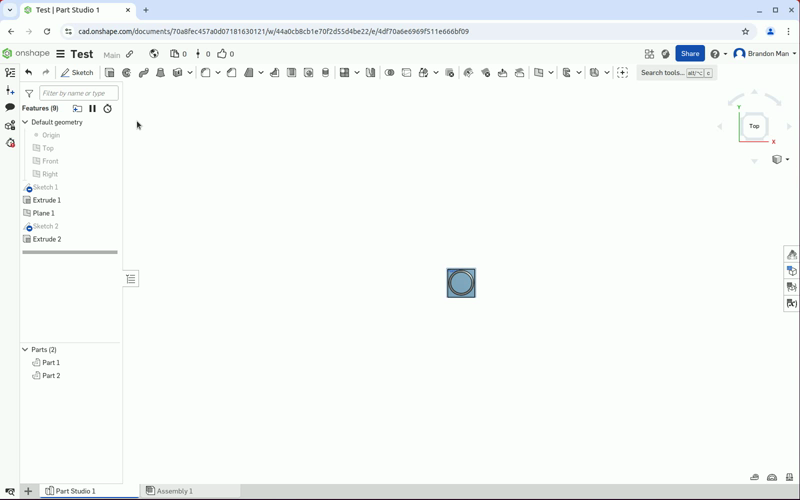
key(shift+h)
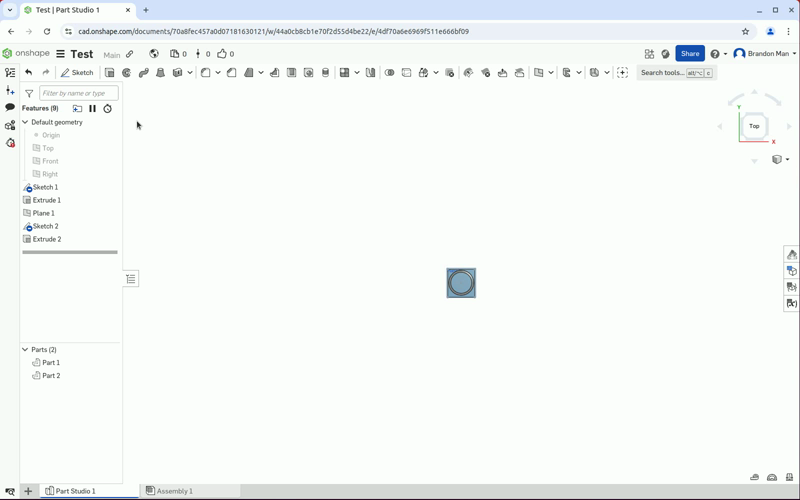
key(shift+h)
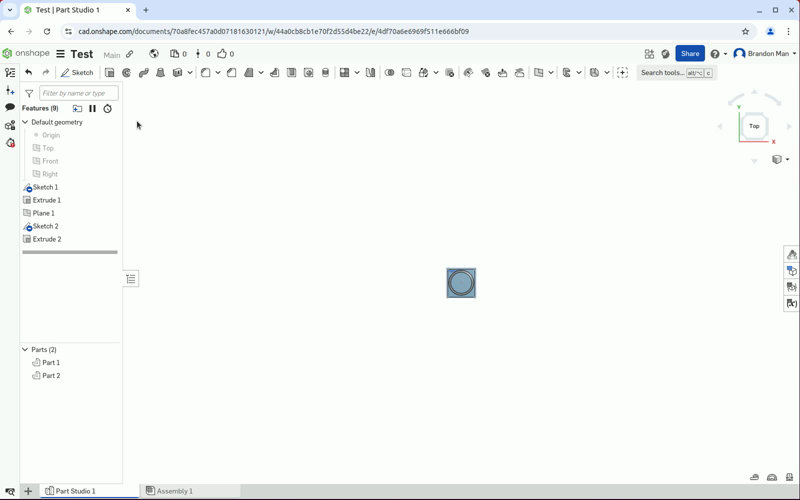
key(shift+7)
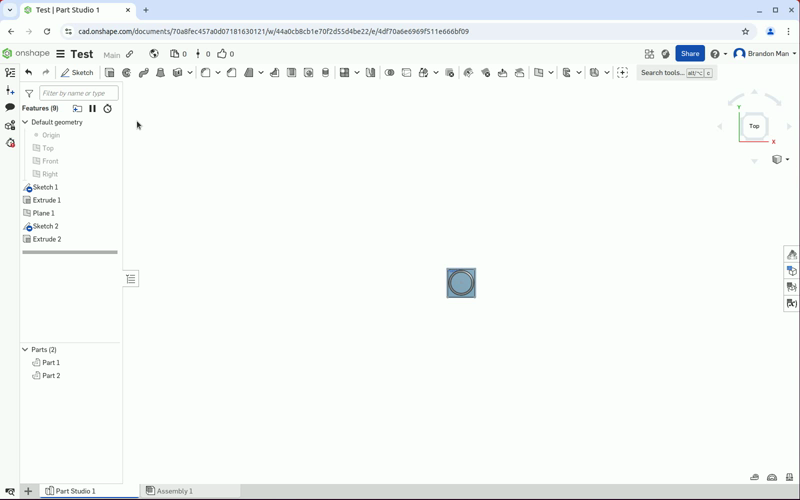
key(up, 3)
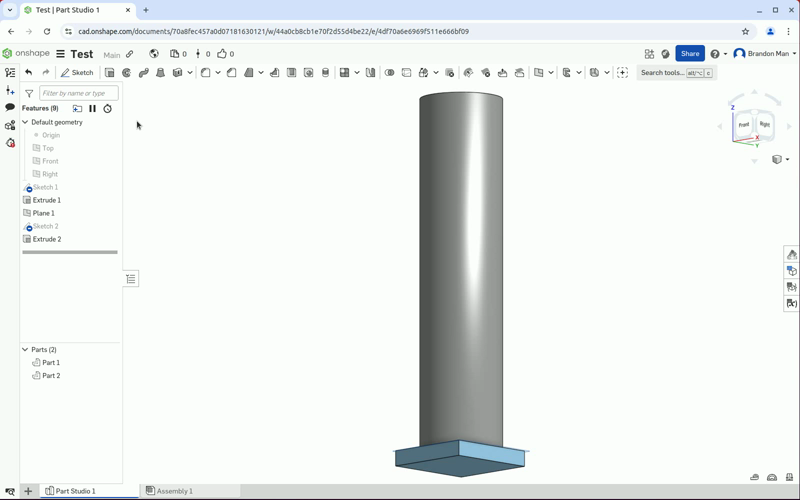
key(left, 3)
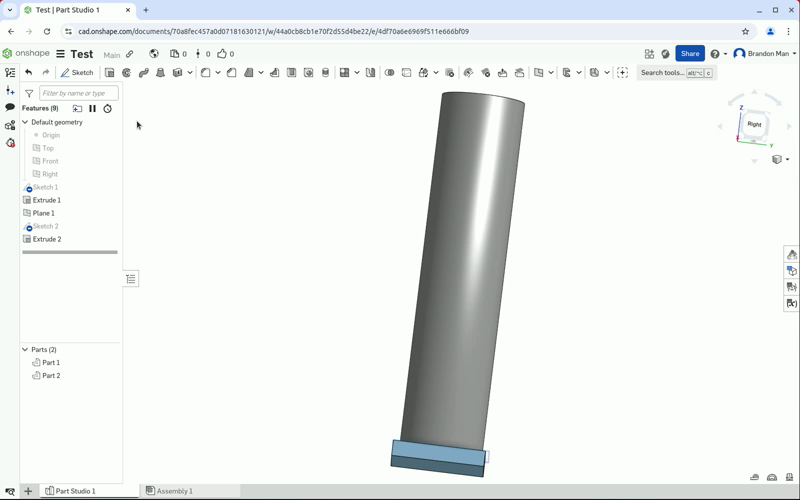
key(right, 3)
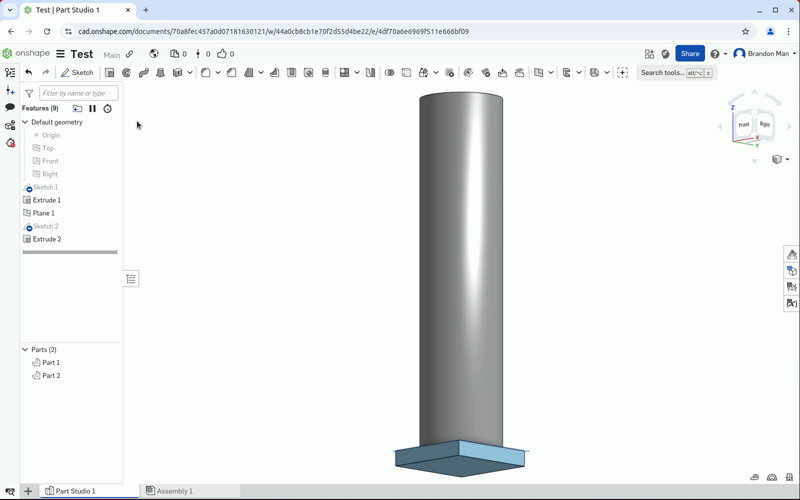
key(down, 3)
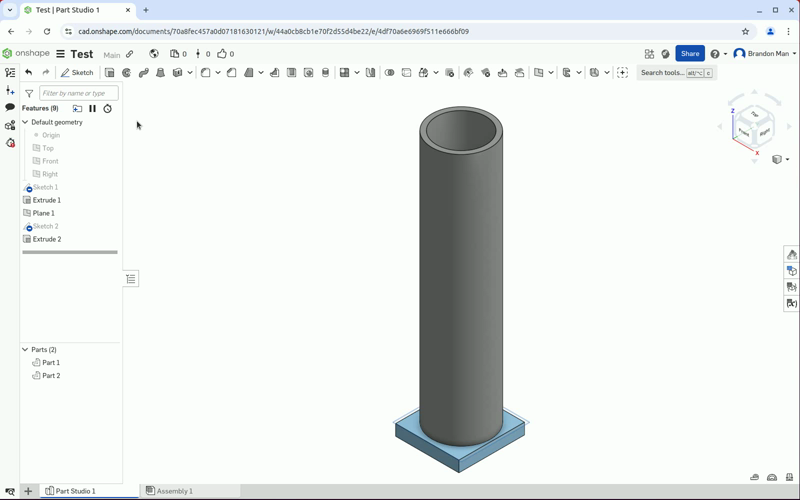
mouse_move(73, 189)
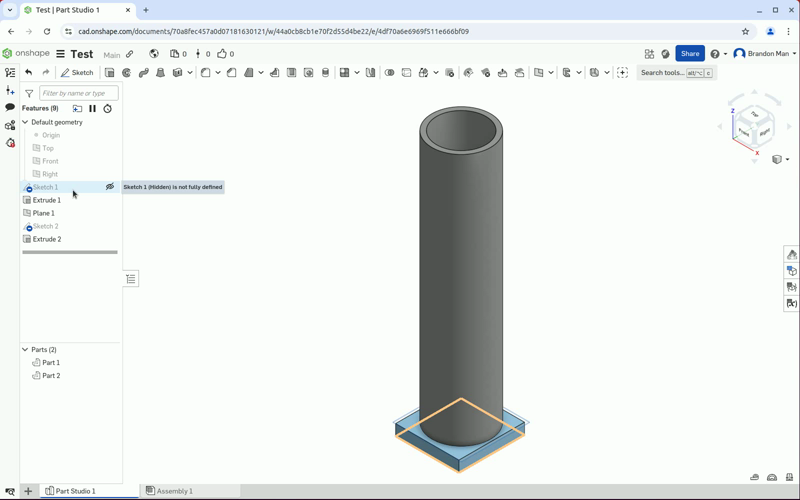
click(73, 189)